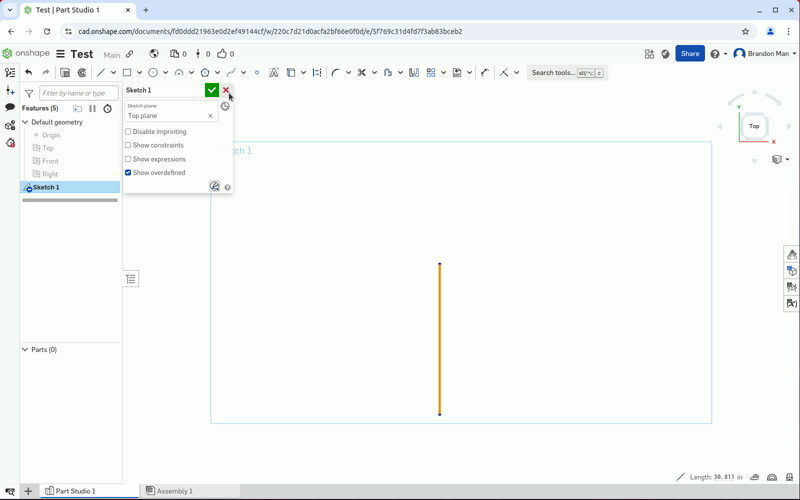
key(shift+h)
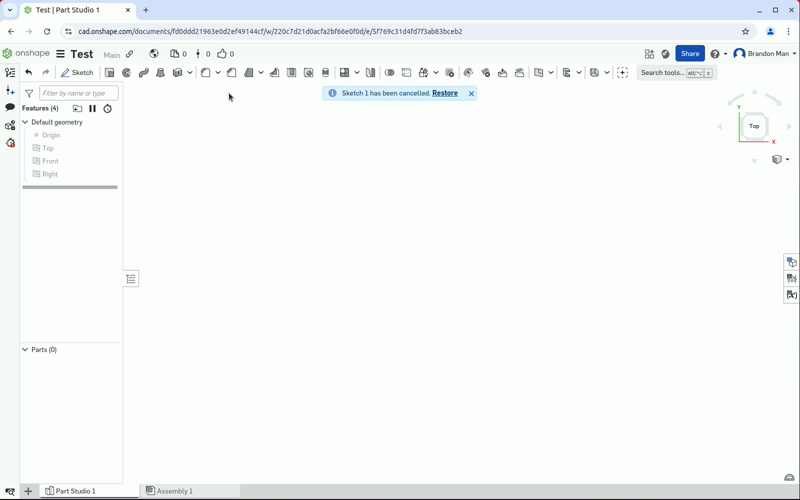
mouse_move(73, 352)
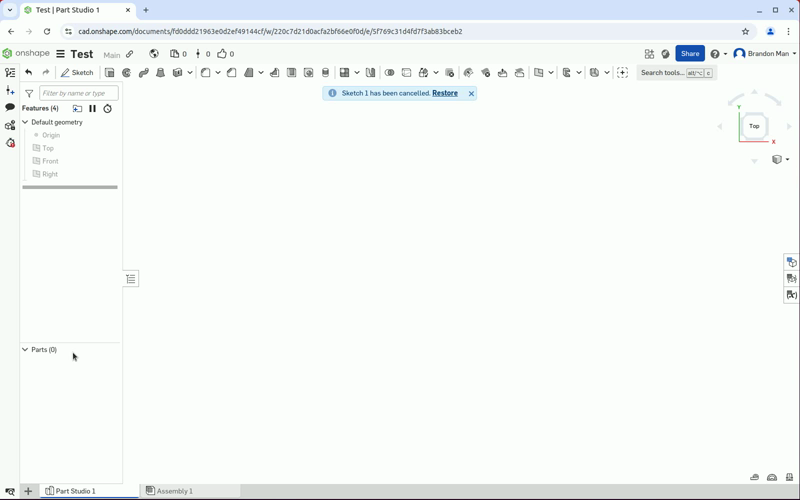
key(y)
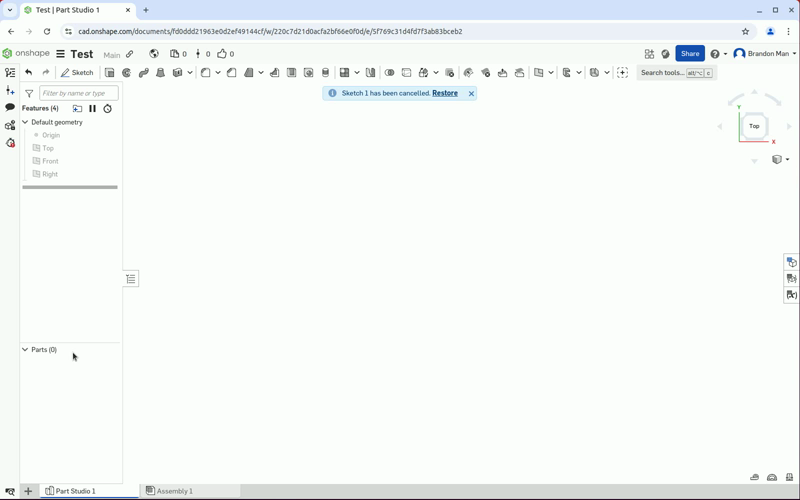
key(shift+p)
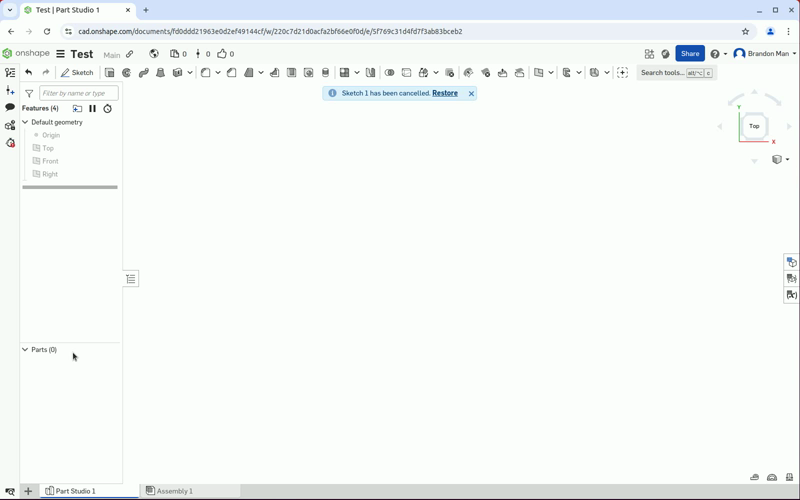
key(space)
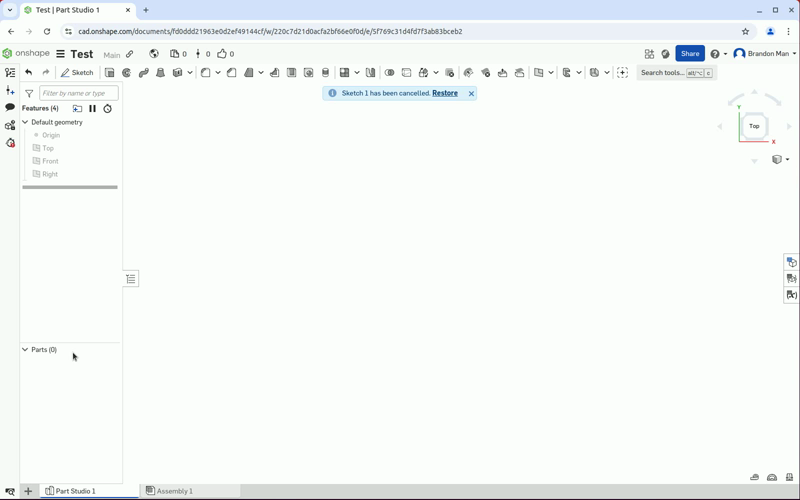
key_down(shift)
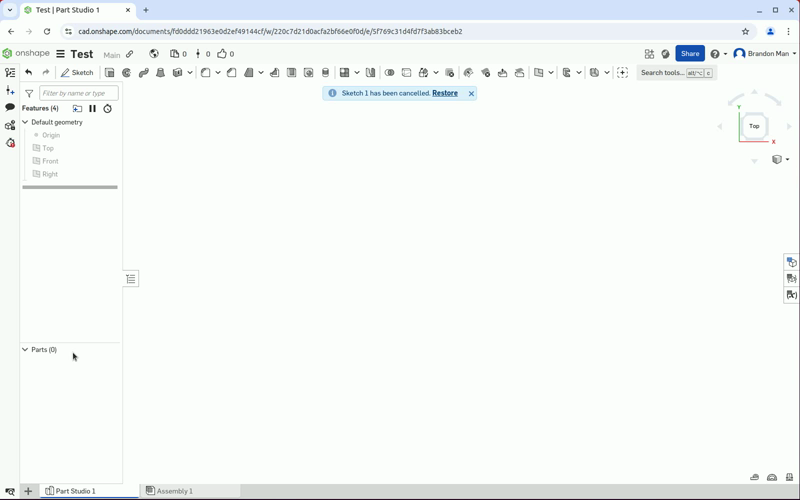
key(up)
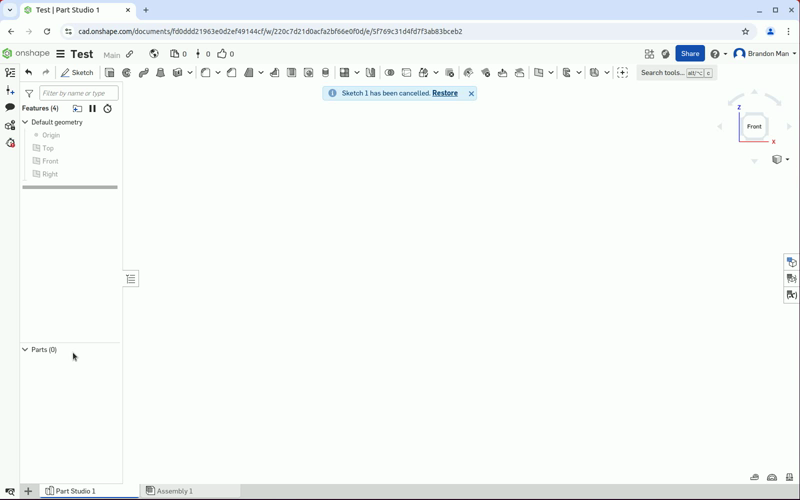
key_up(shift)
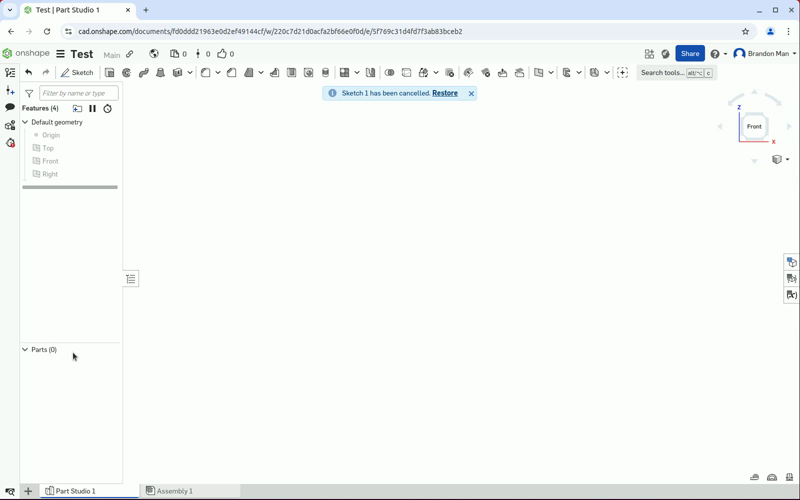
mouse_move(73, 352)
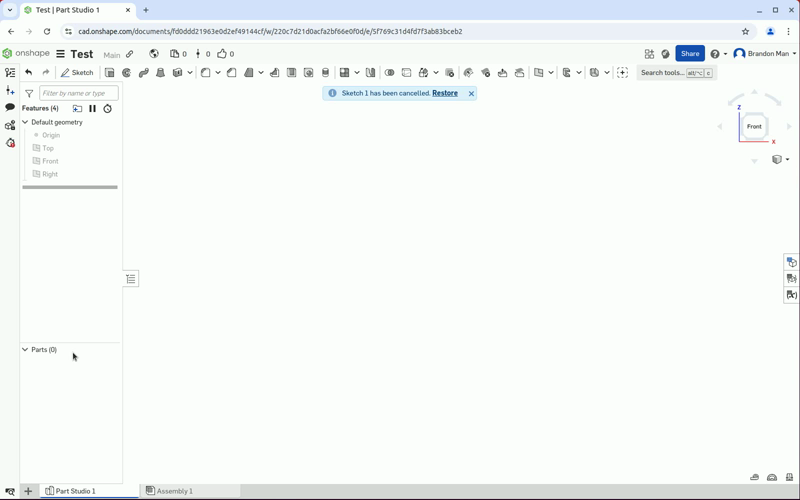
key(shift+y)
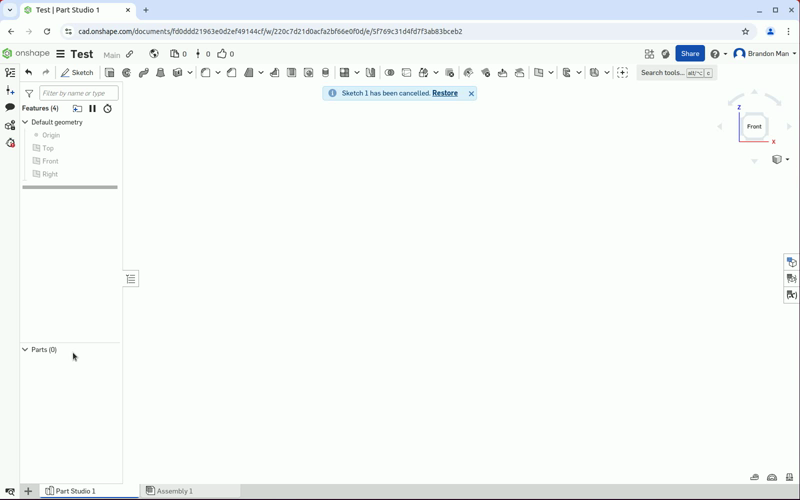
key(shift+s)
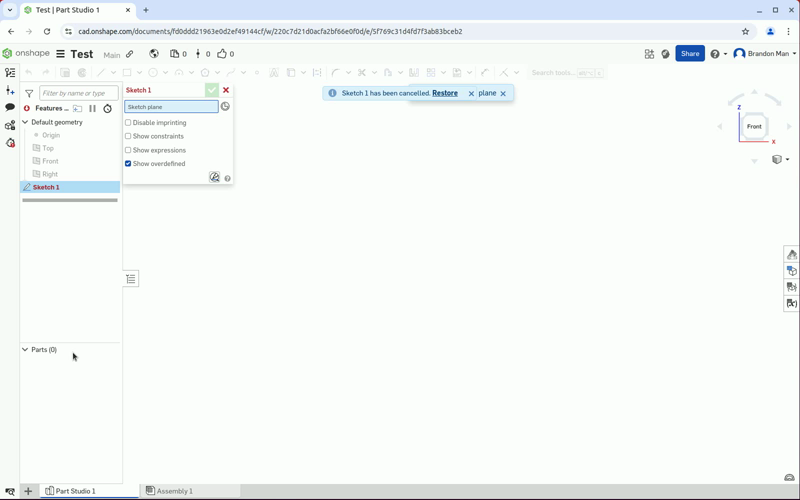
mouse_move(73, 163)
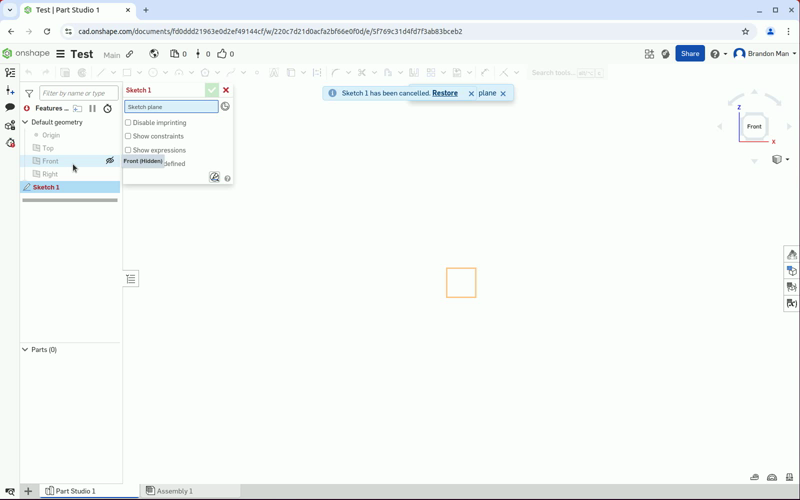
click(73, 163)
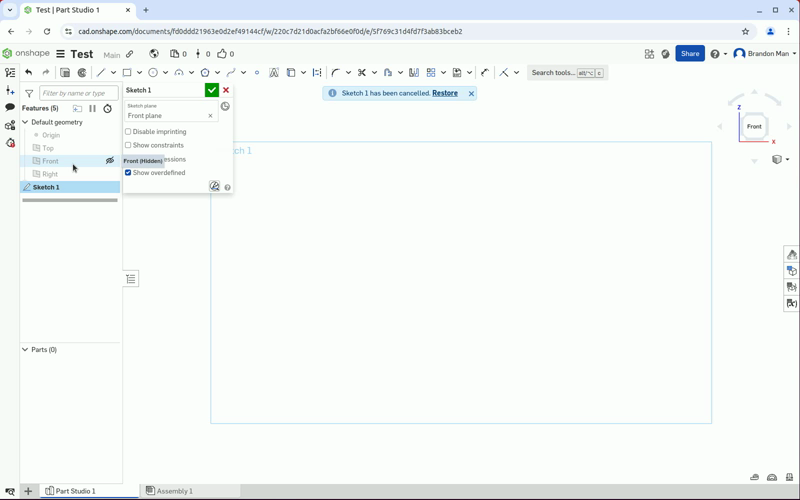
mouse_move(73, 352)
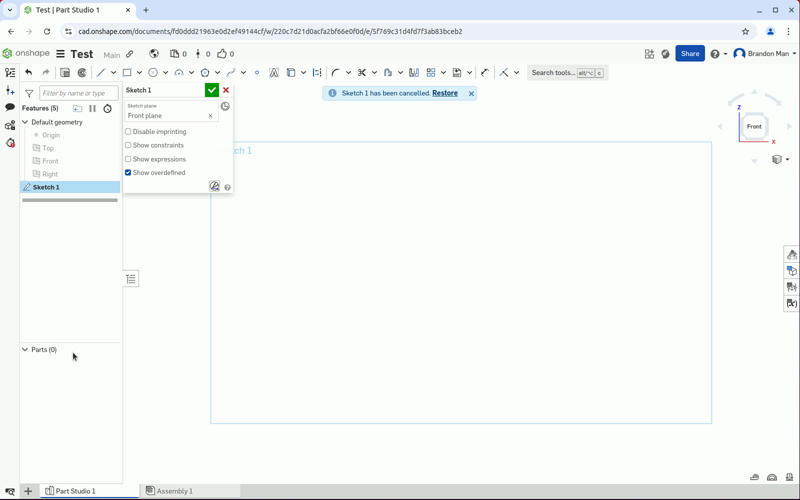
key(y)
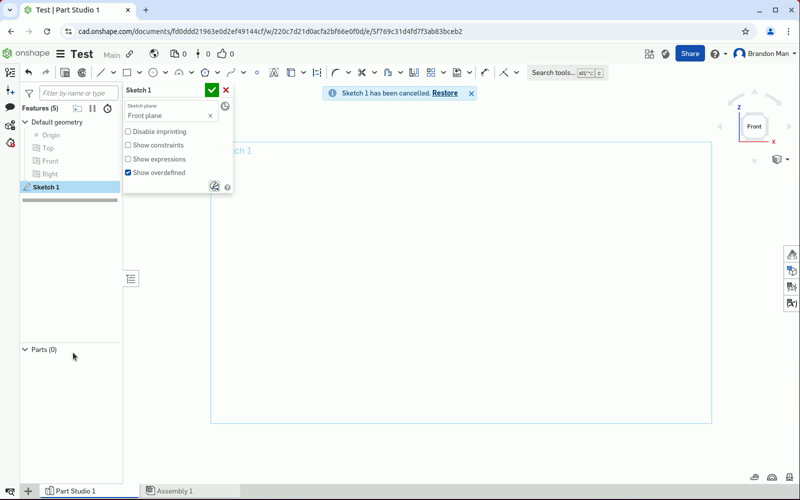
key(c)
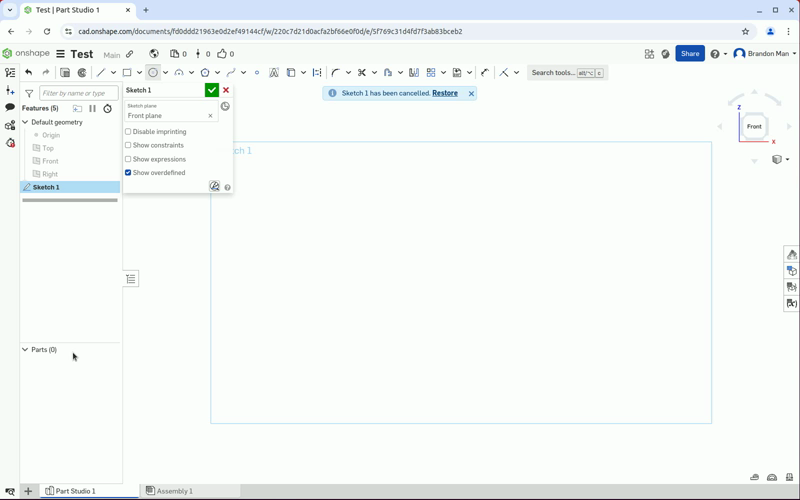
key_down(shift)
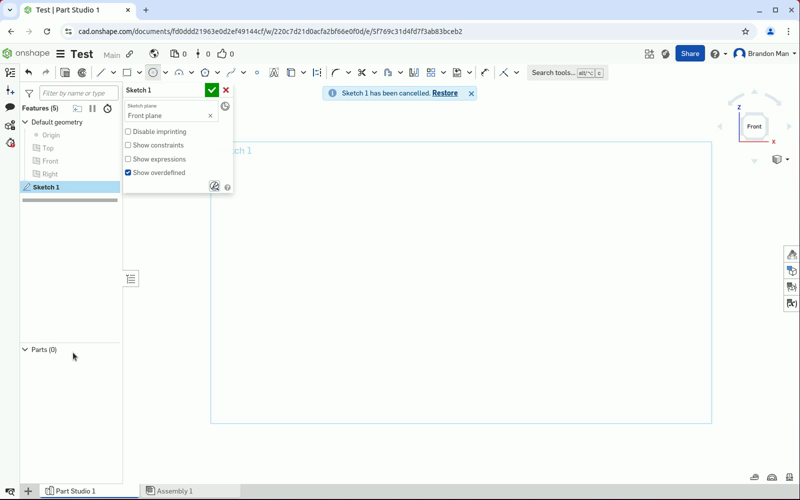
mouse_move(461, 282)
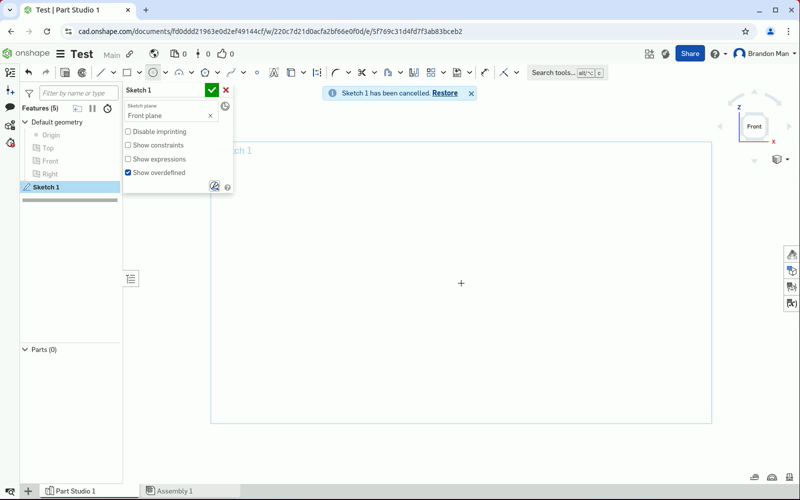
click(461, 282)
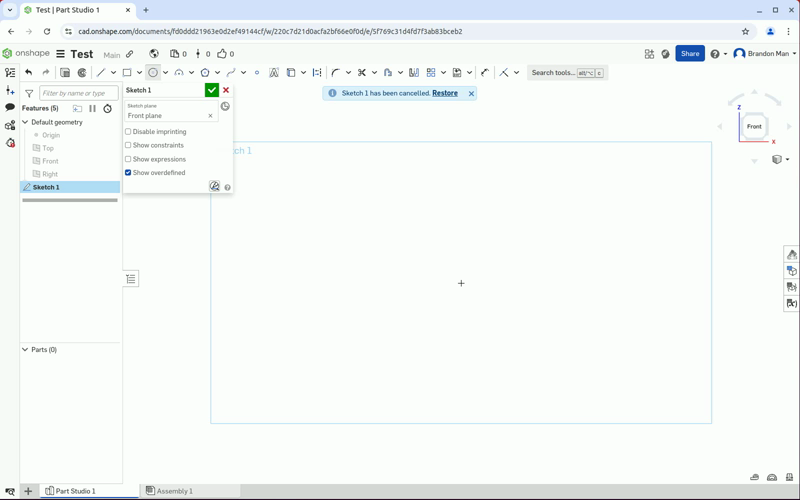
key_up(shift)
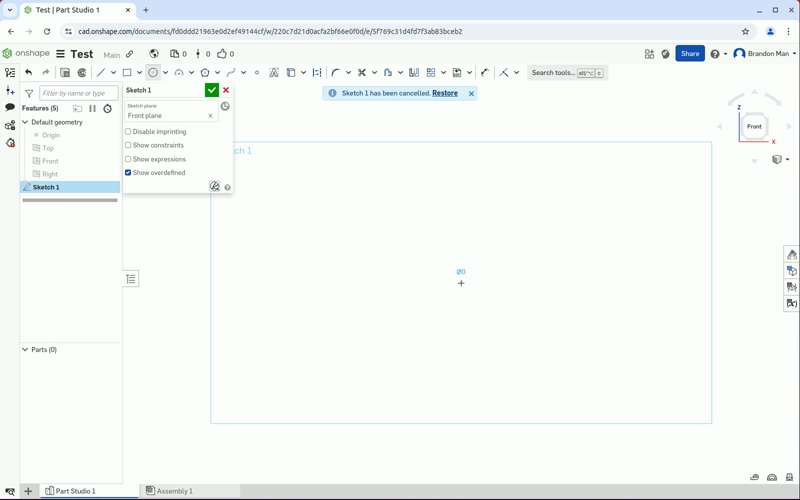
mouse_move(490, 282)
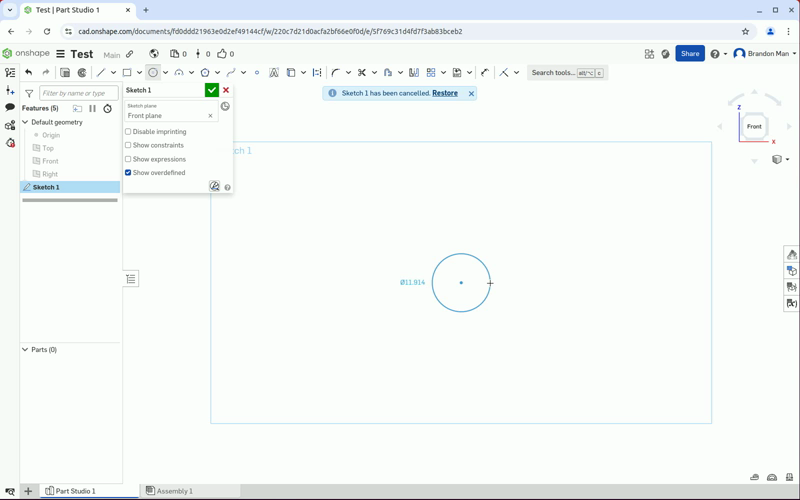
click(490, 282)
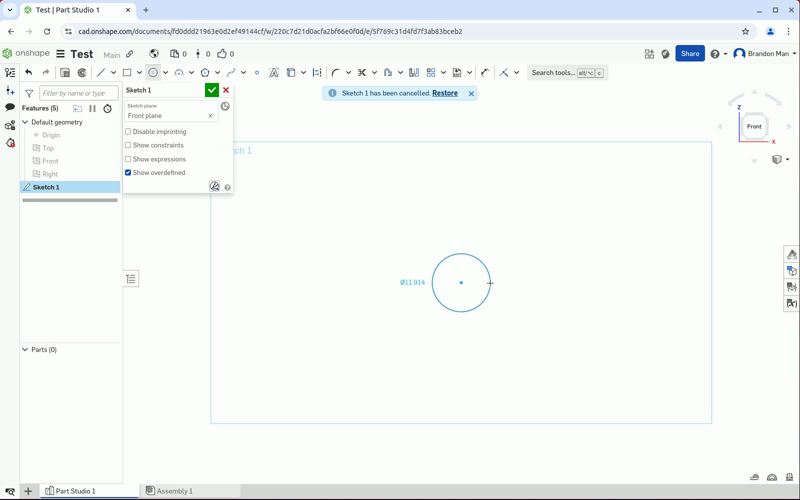
key(esc)
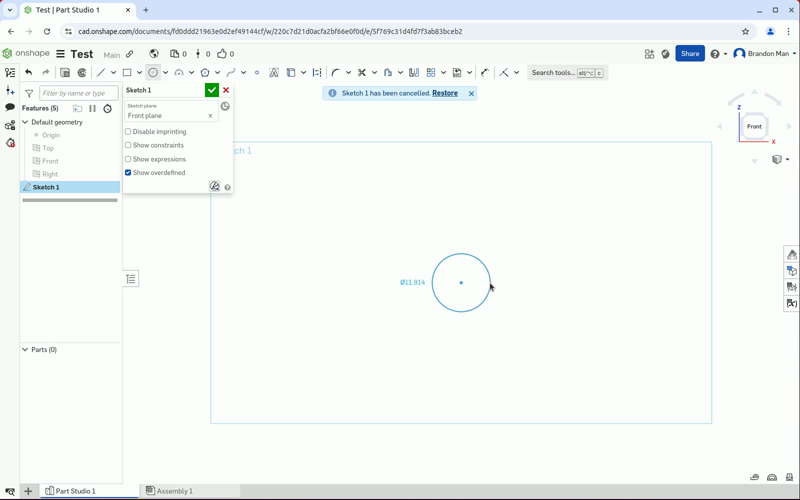
key(c)
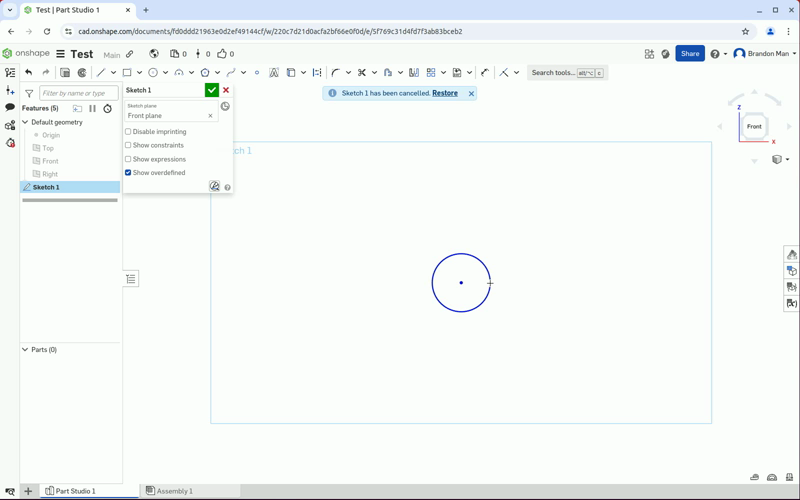
key_down(shift)
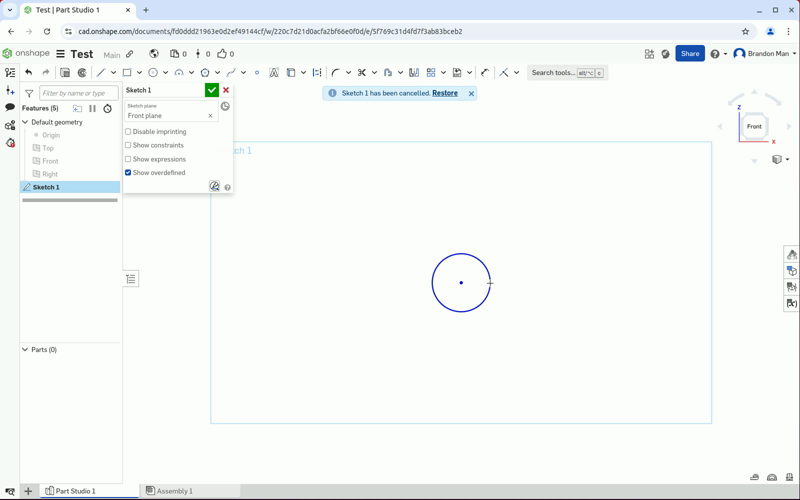
mouse_move(461, 282)
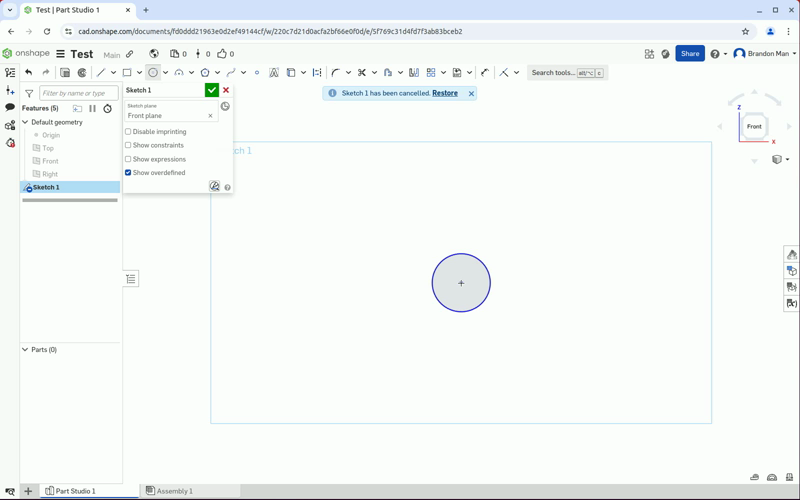
click(461, 282)
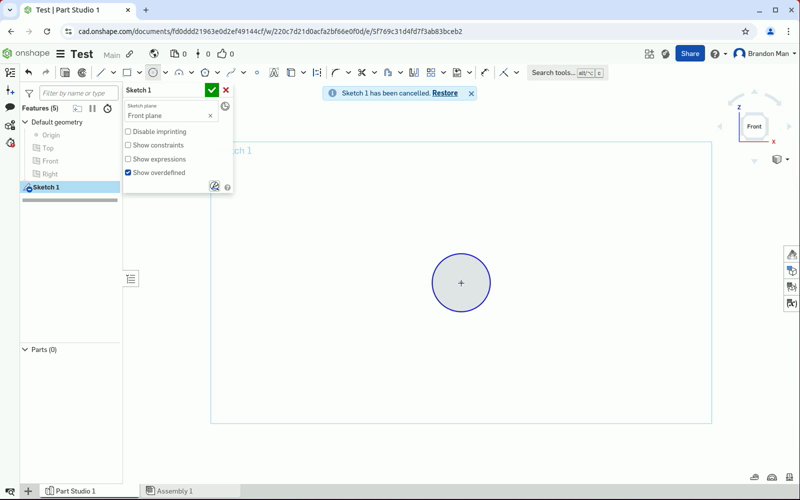
key_up(shift)
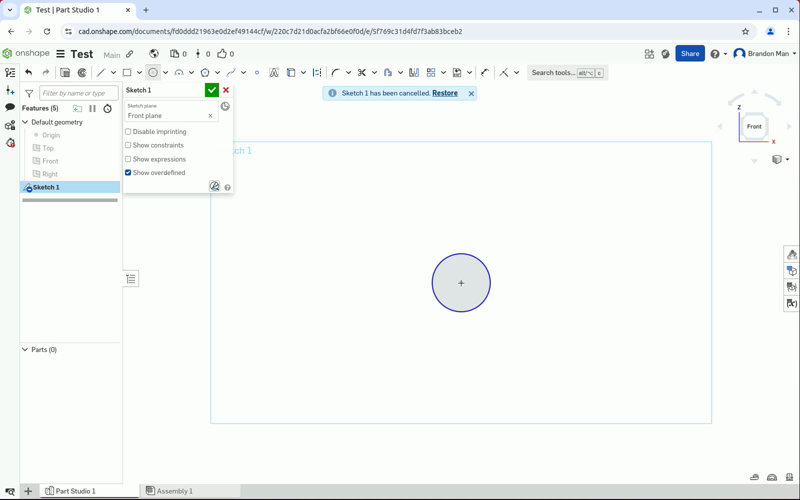
mouse_move(478, 282)
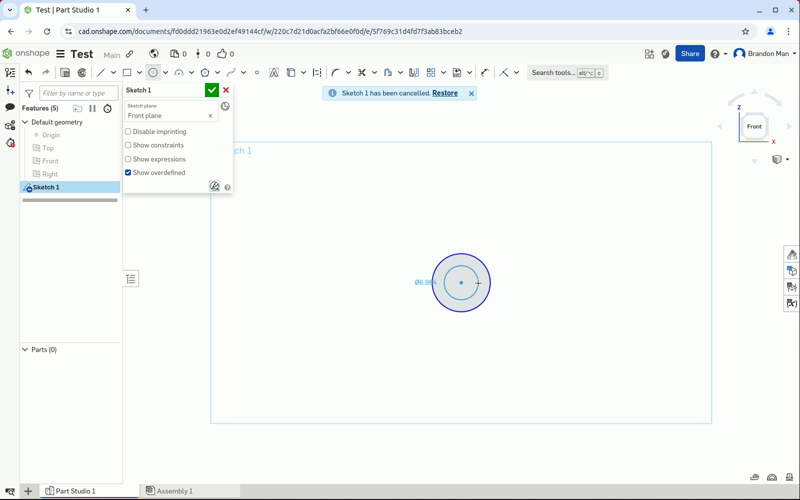
click(478, 282)
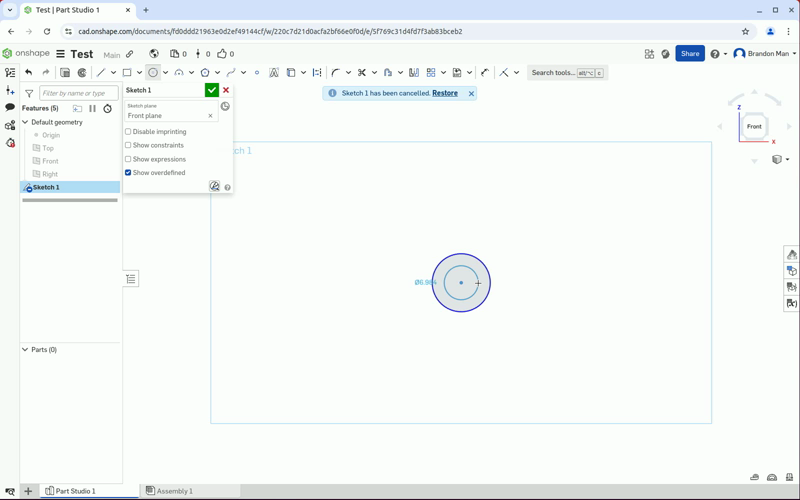
key(esc)
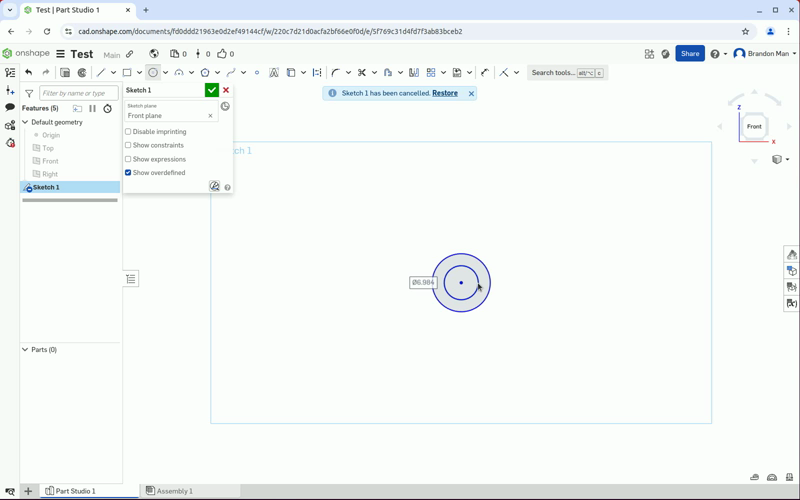
mouse_move(446, 268)
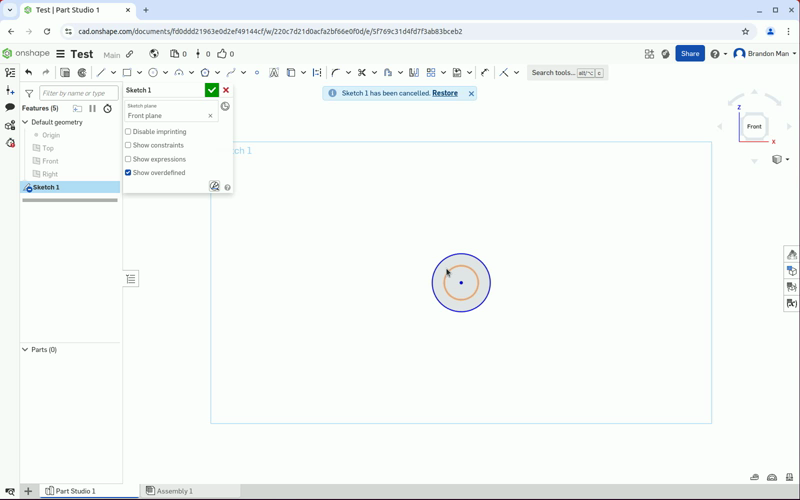
scroll(6)
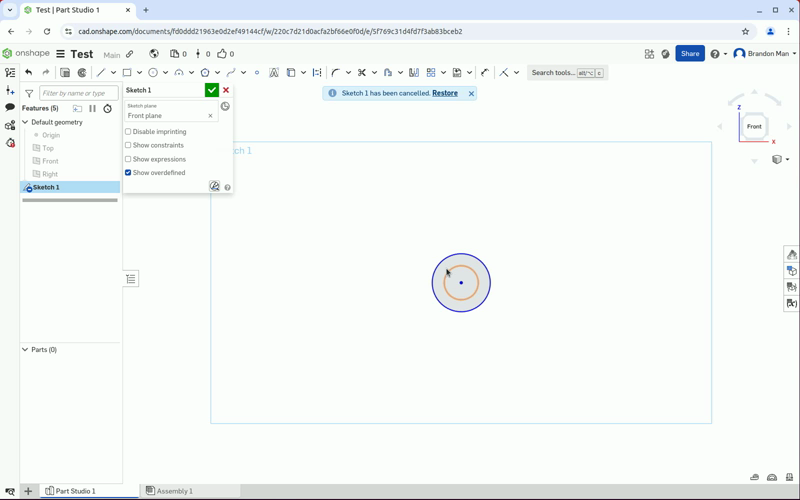
scroll(6)
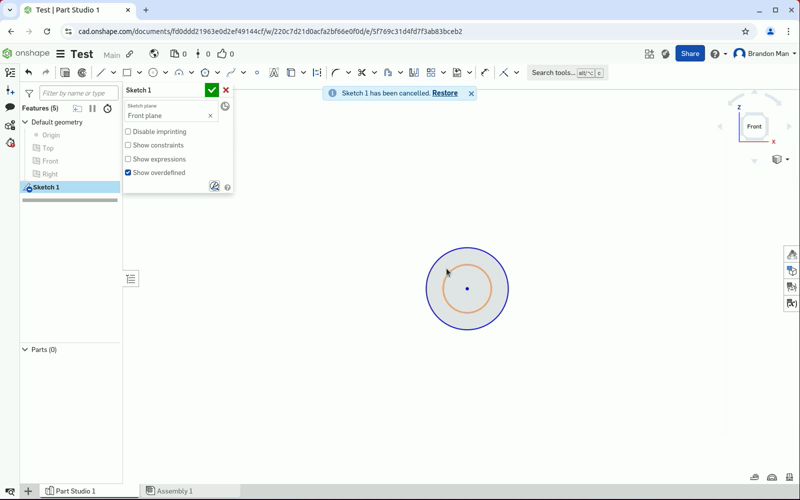
scroll(6)
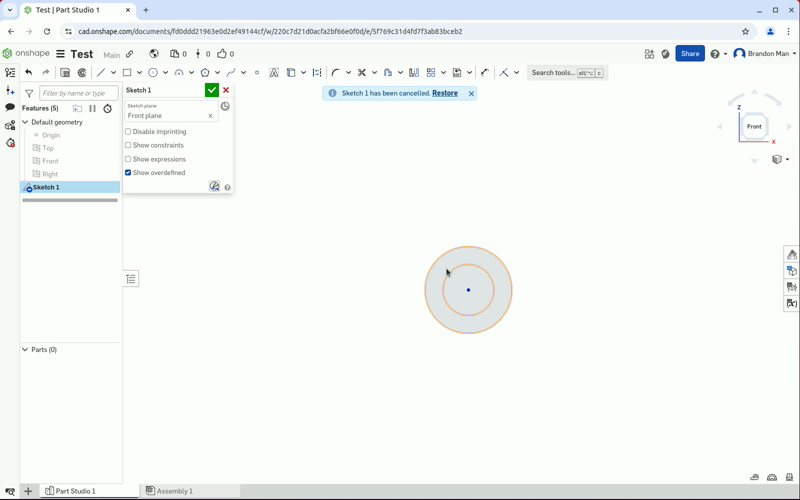
scroll(6)
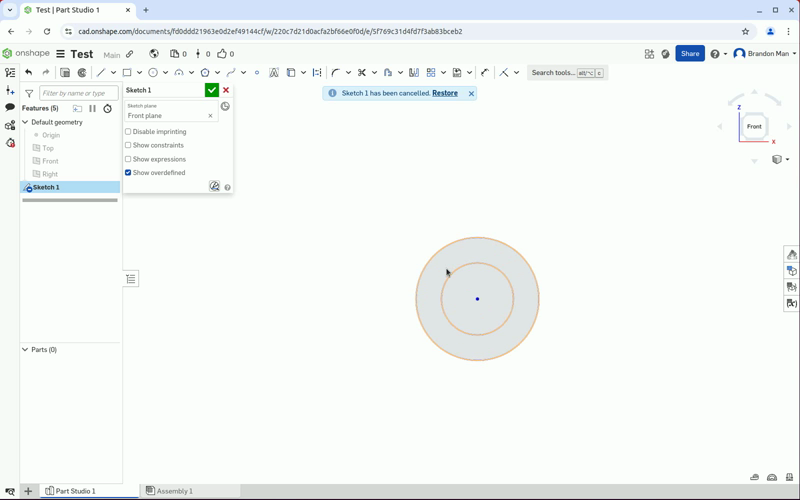
scroll(6)
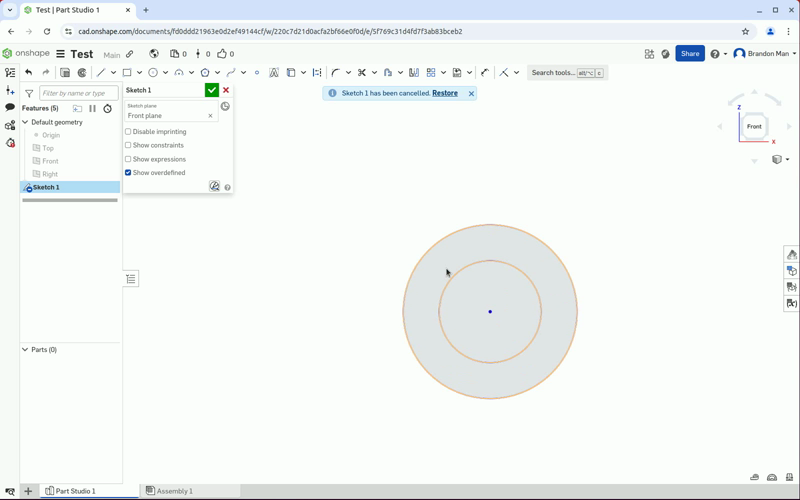
scroll(6)
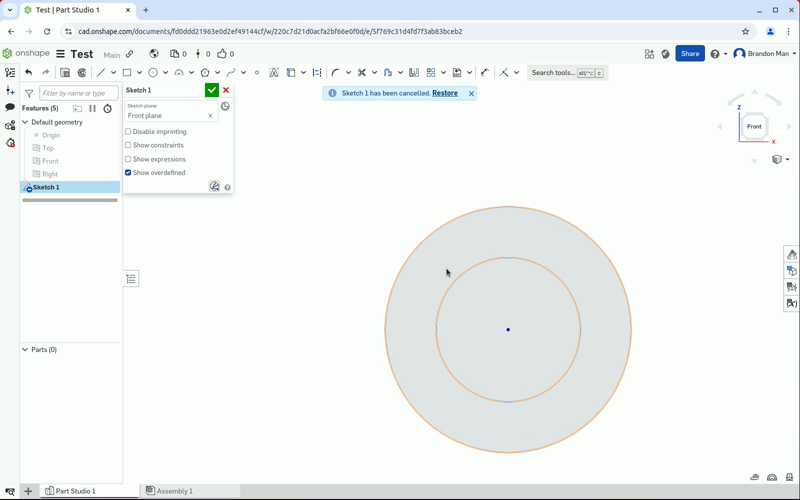
scroll(6)
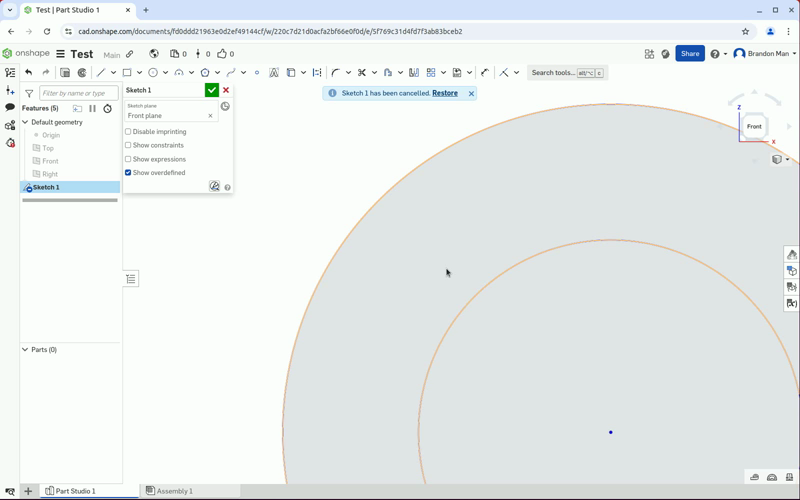
click(446, 268)
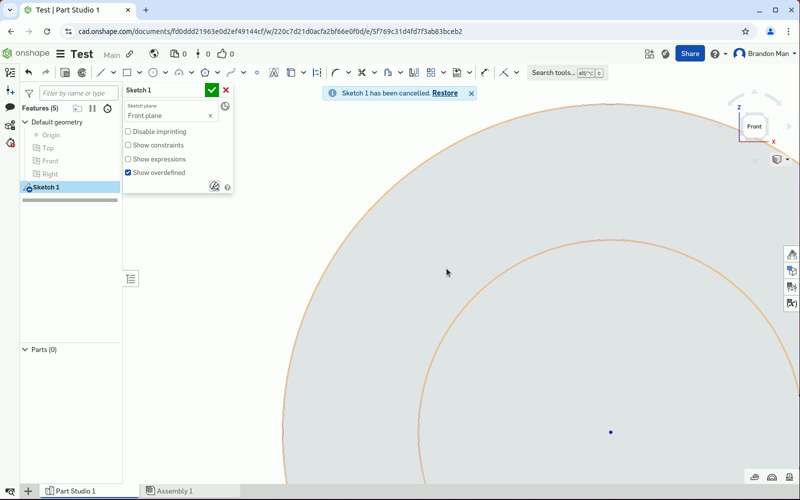
scroll(-6)
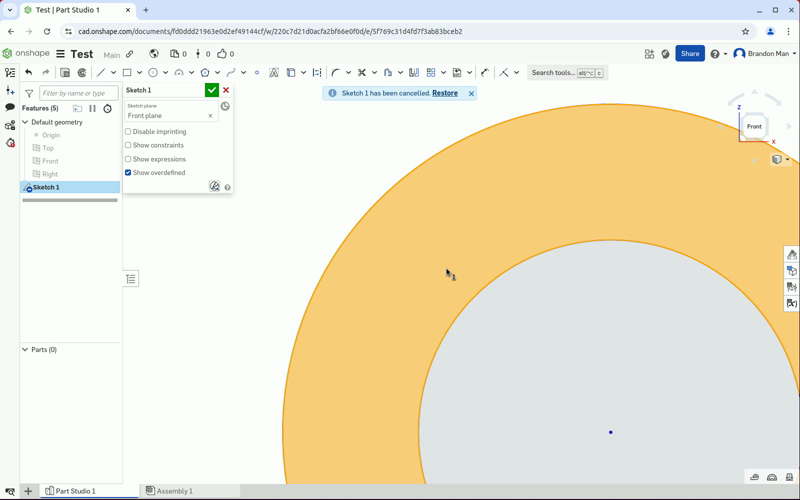
scroll(-6)
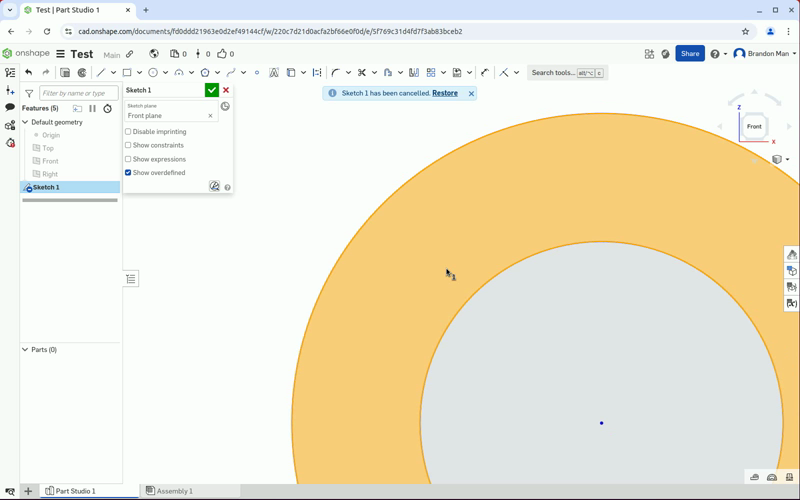
scroll(-6)
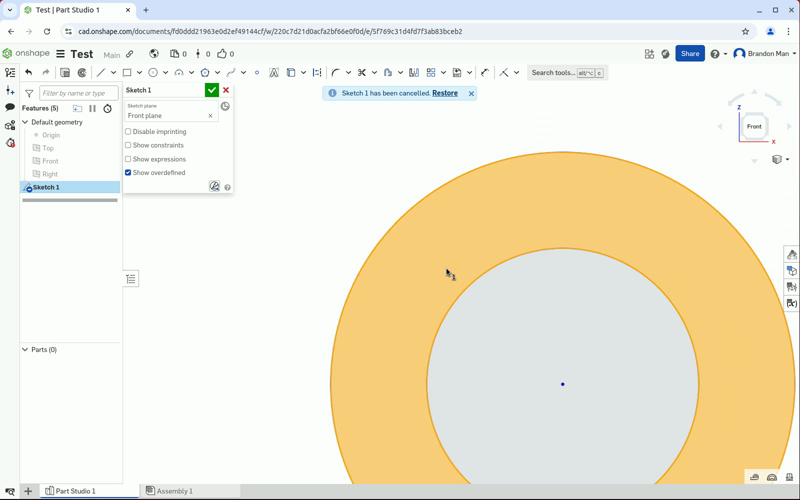
scroll(-6)
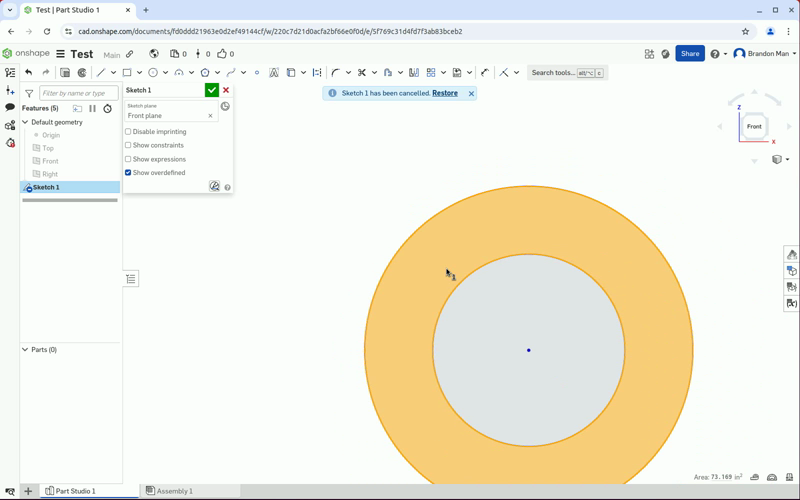
scroll(-6)
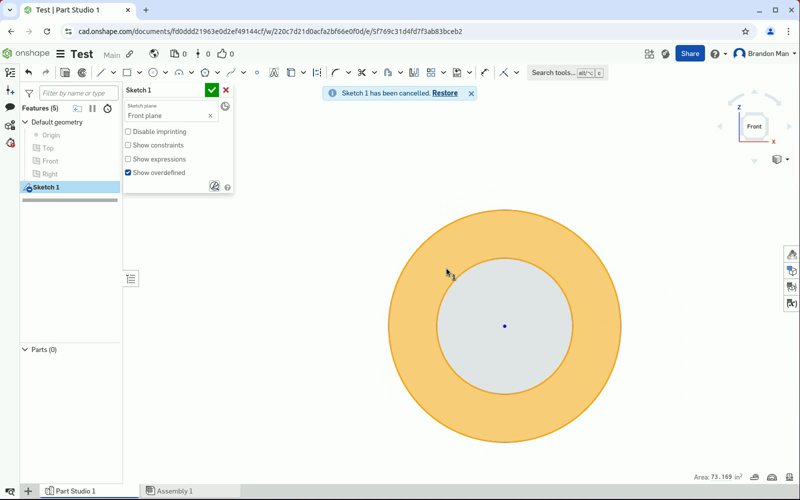
scroll(-6)
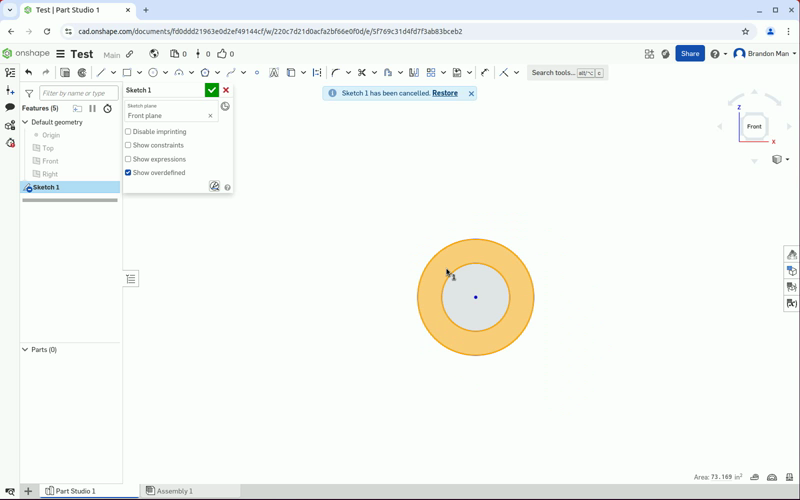
scroll(-6)
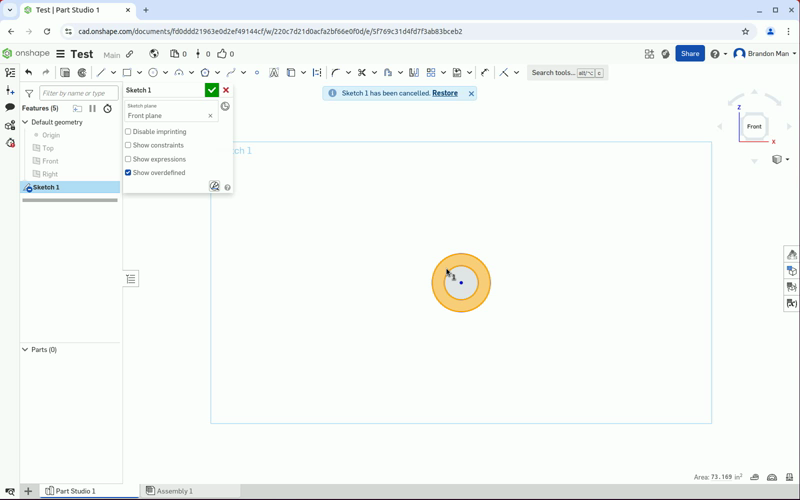
mouse_move(73, 352)
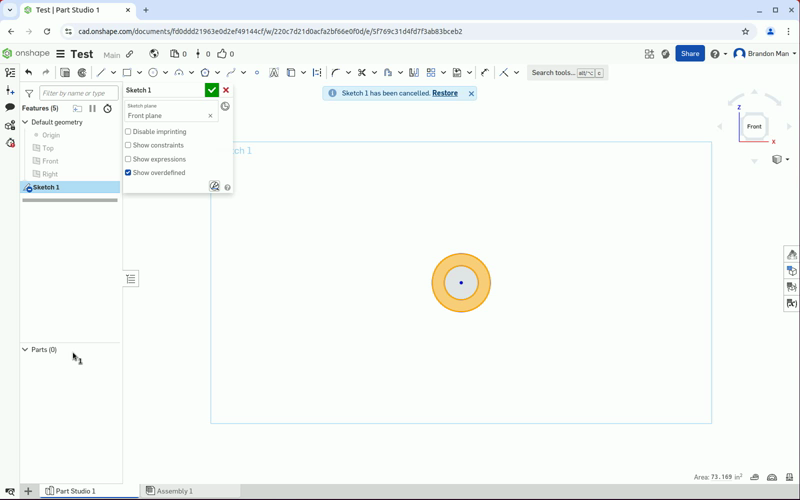
key(shift+y)
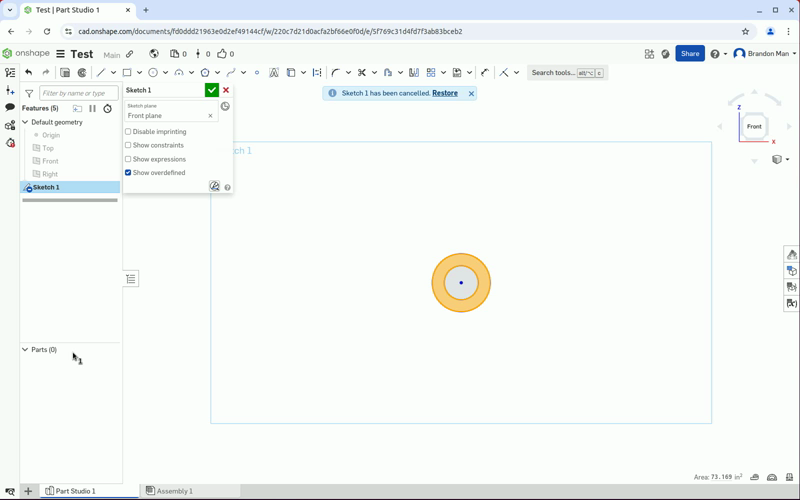
key(shift+e)
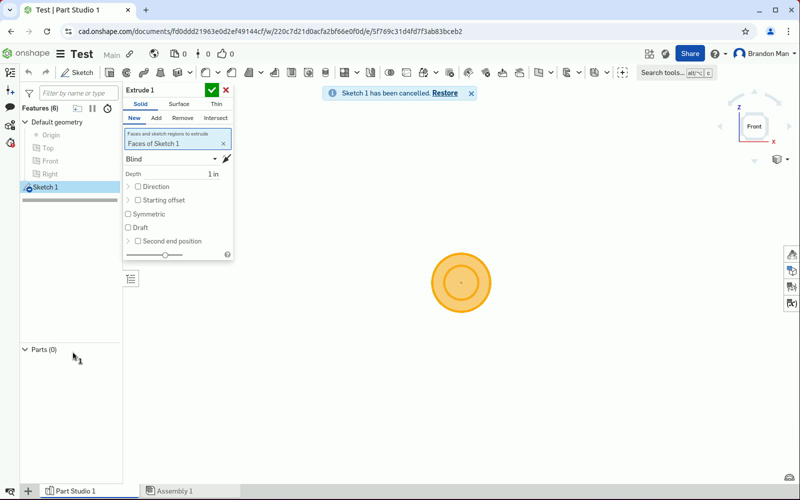
mouse_move(143, 106)
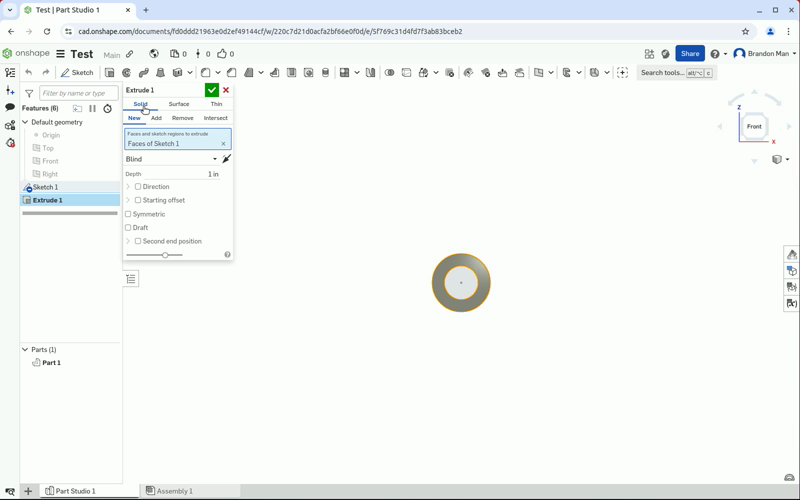
click(143, 106)
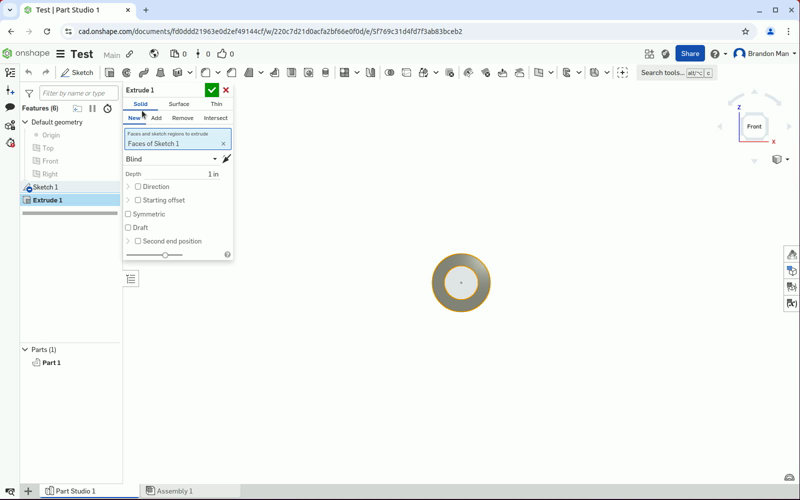
mouse_move(137, 120)
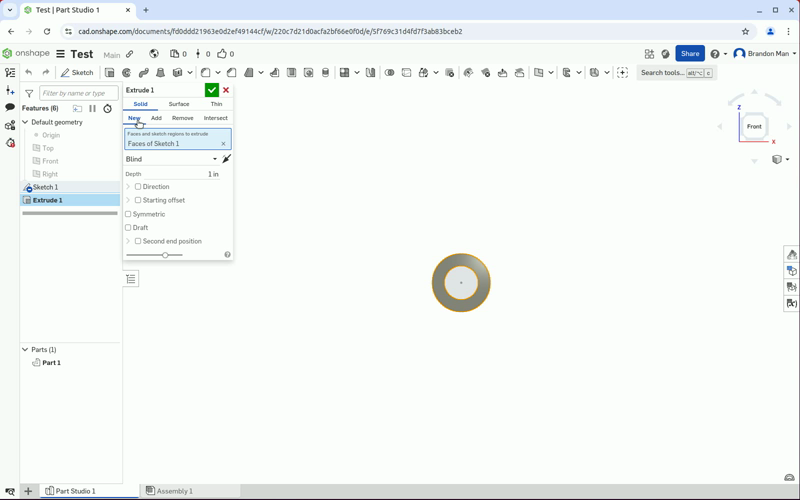
click(137, 120)
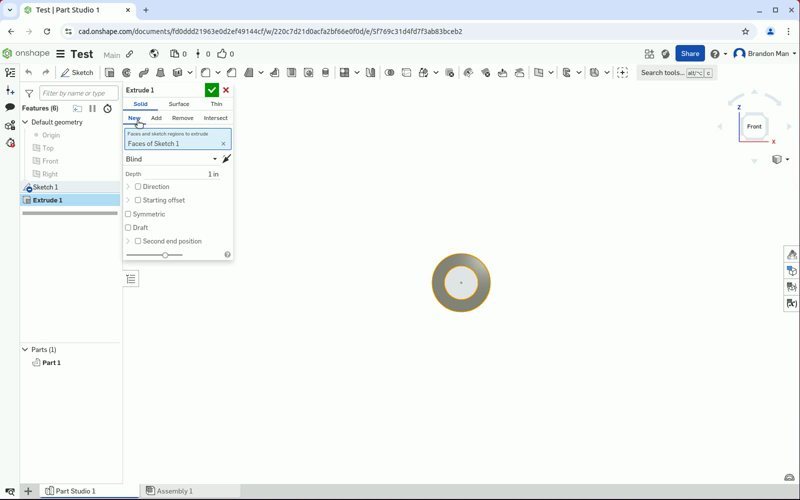
key(tab, 4)
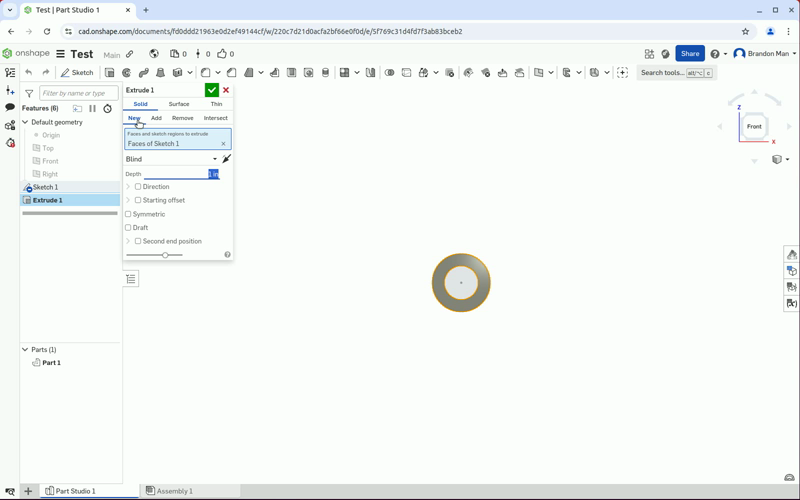
text(23.108)
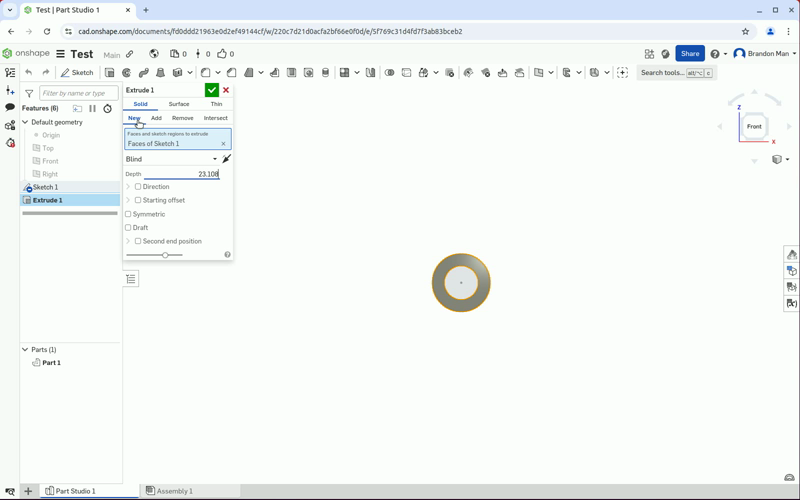
key(enter)
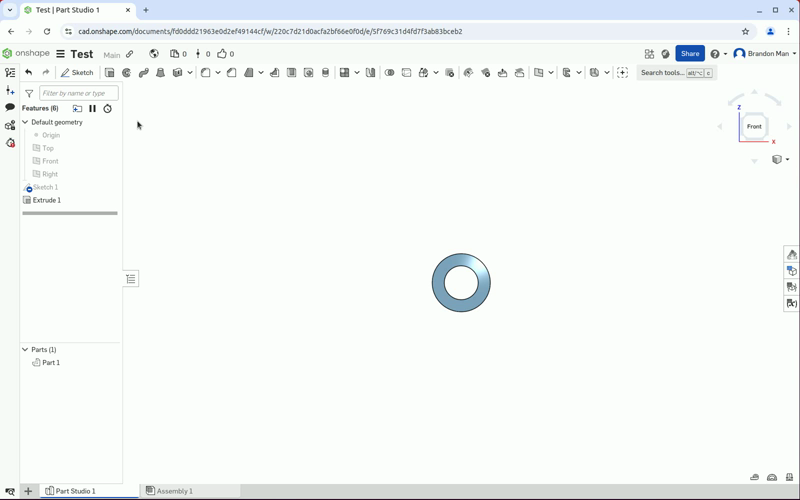
key(shift+h)
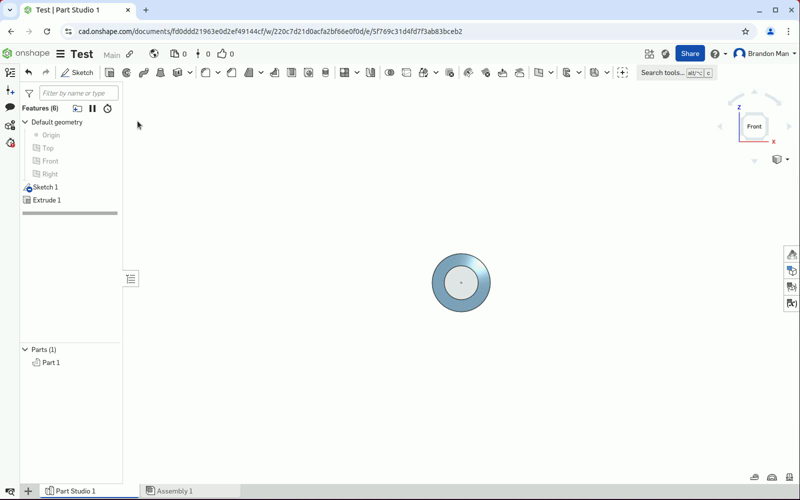
key(shift+h)
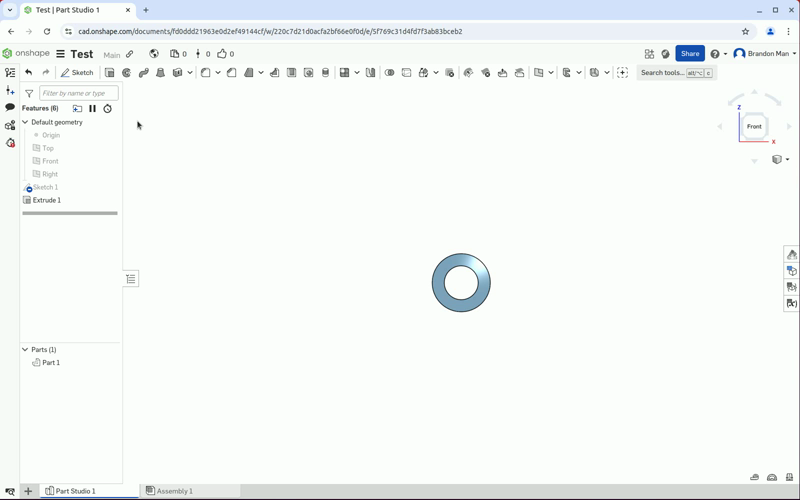
mouse_move(73, 189)
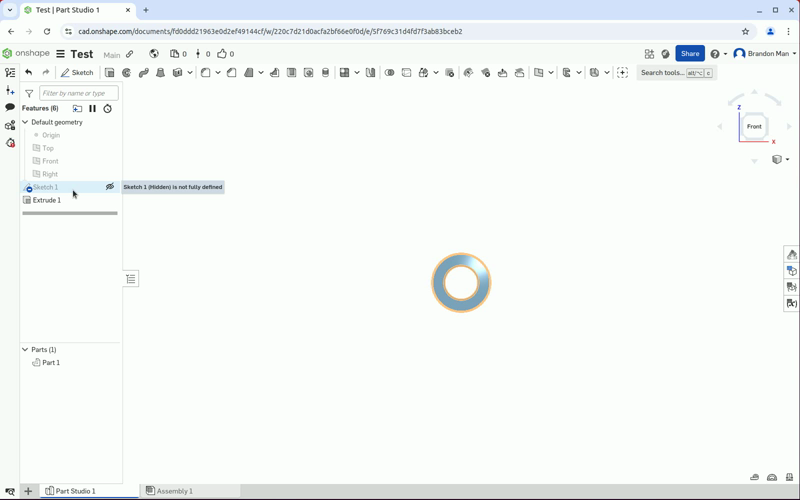
click(73, 189)
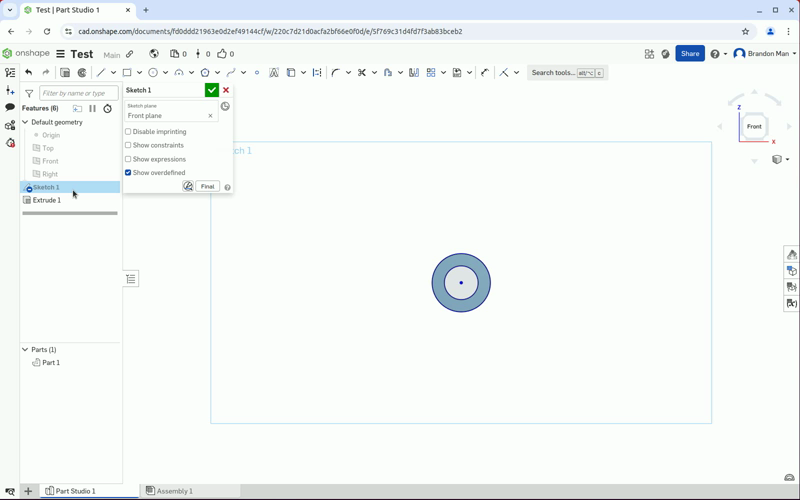
mouse_move(229, 92)
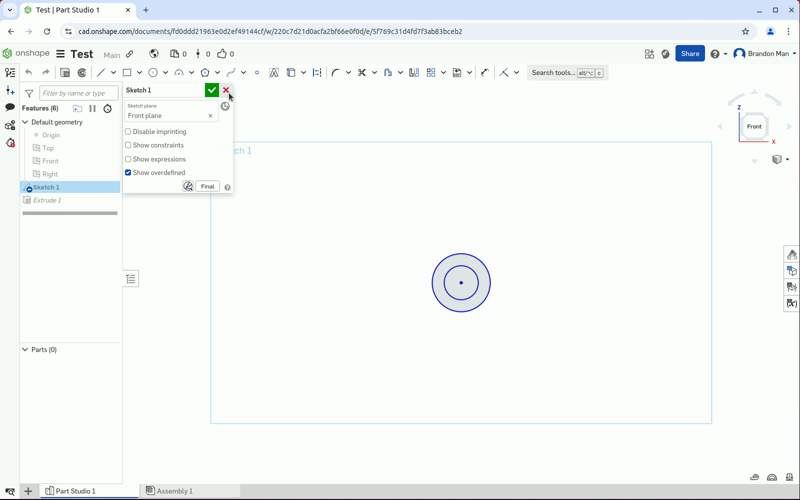
click(229, 92)
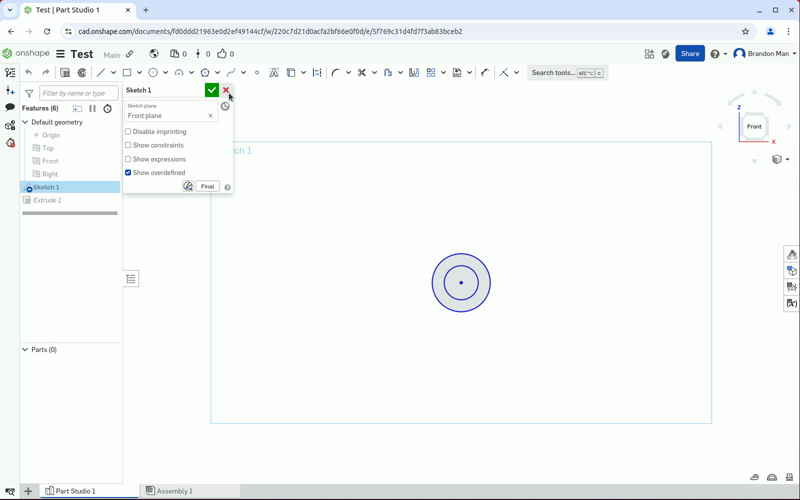
key(shift+s)
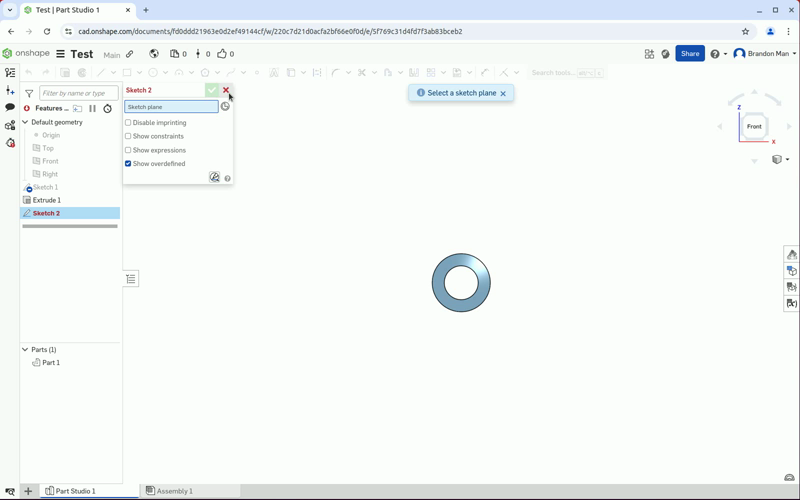
mouse_move(73, 163)
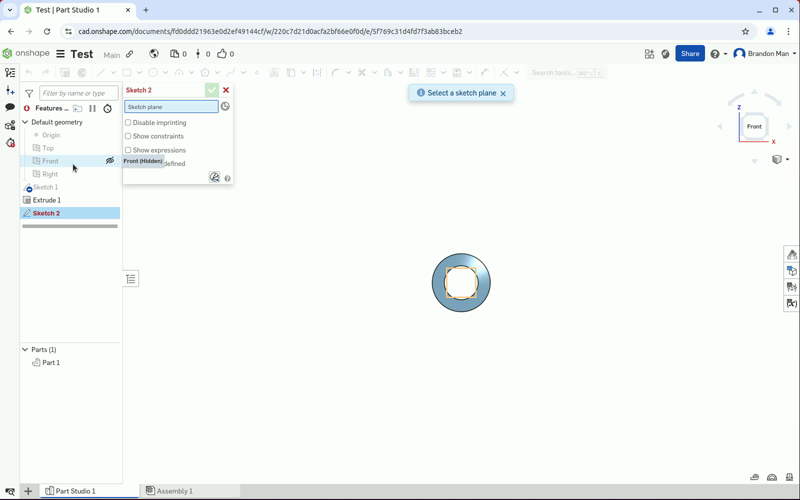
click(73, 163)
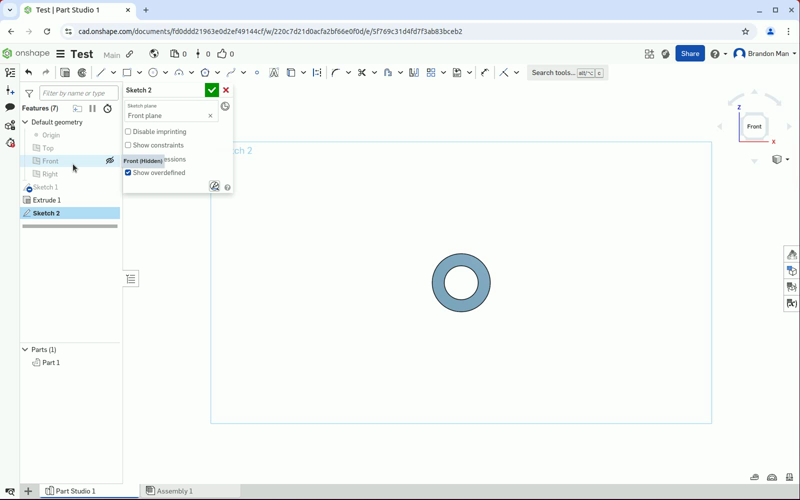
mouse_move(73, 352)
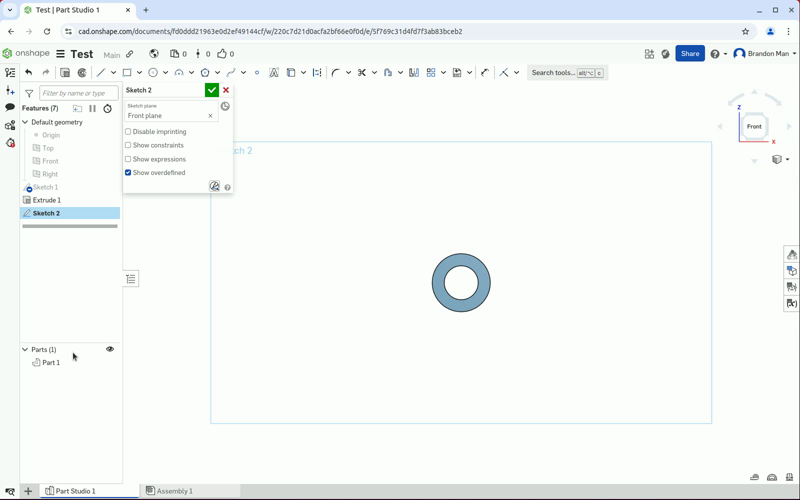
key(y)
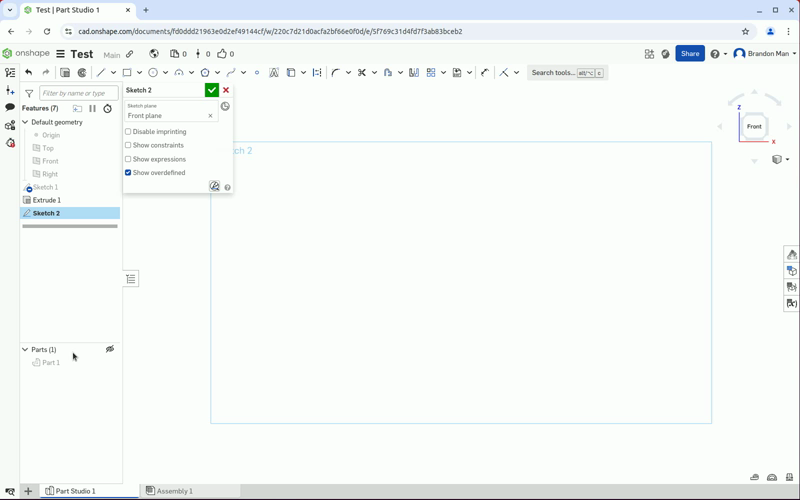
key(c)
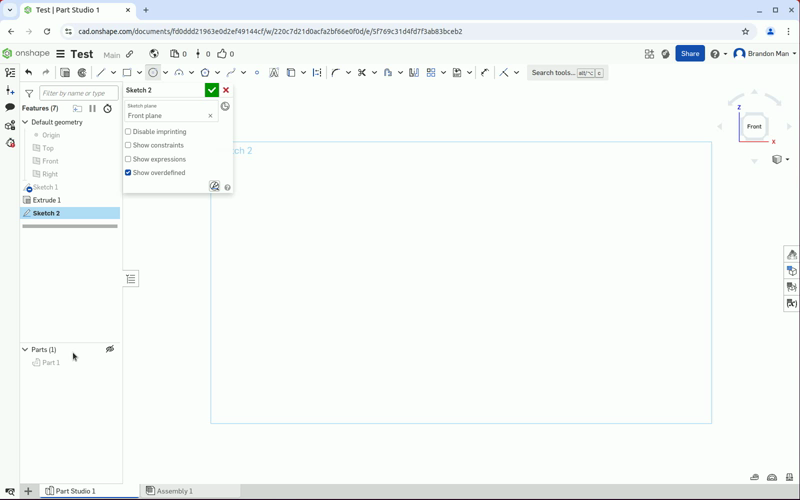
key_down(shift)
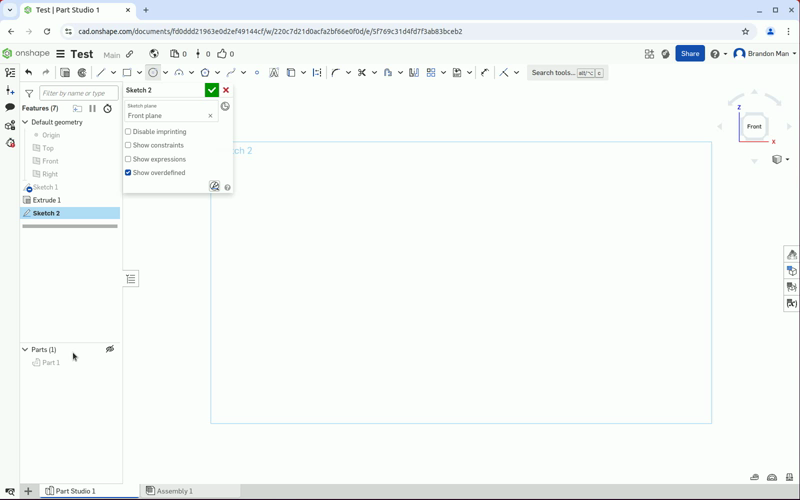
mouse_move(461, 282)
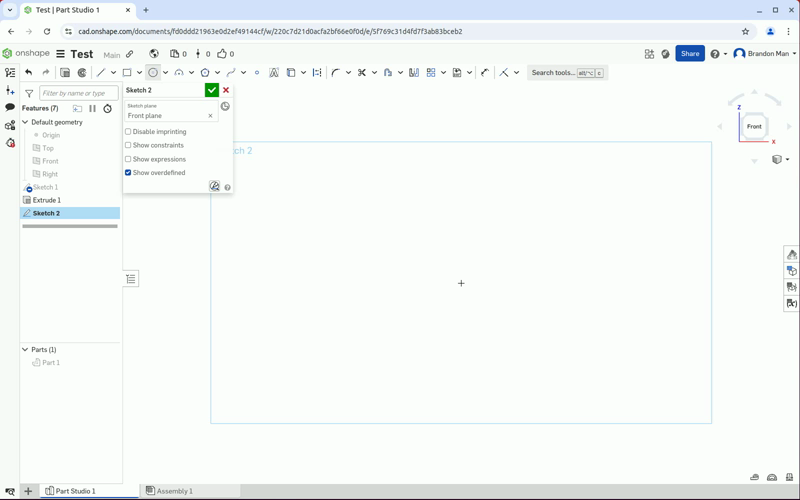
click(461, 282)
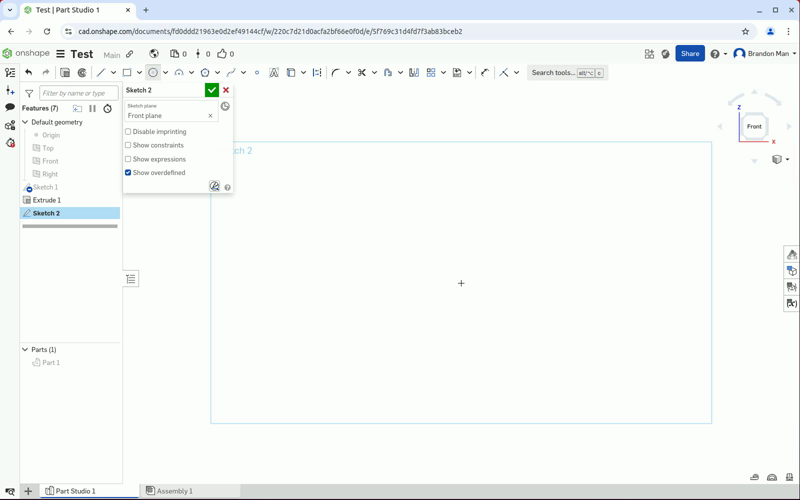
key_up(shift)
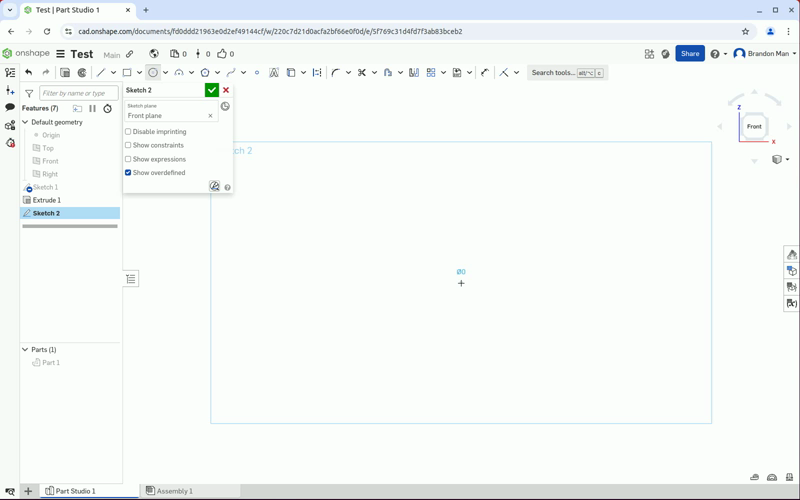
mouse_move(490, 282)
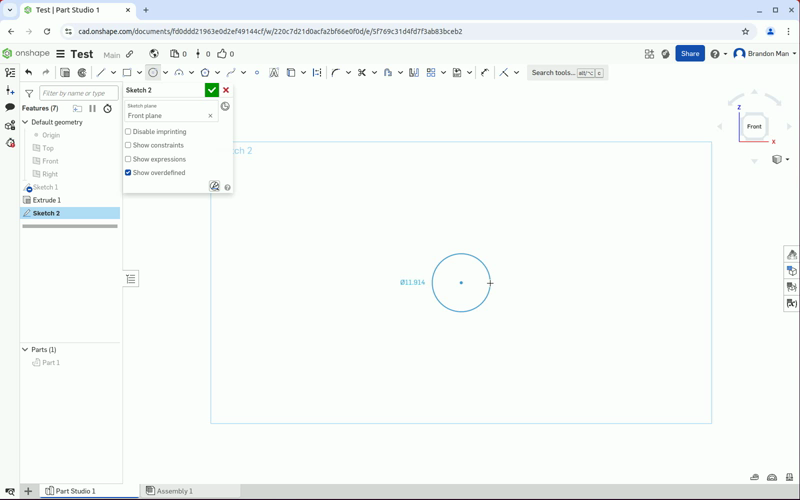
click(490, 282)
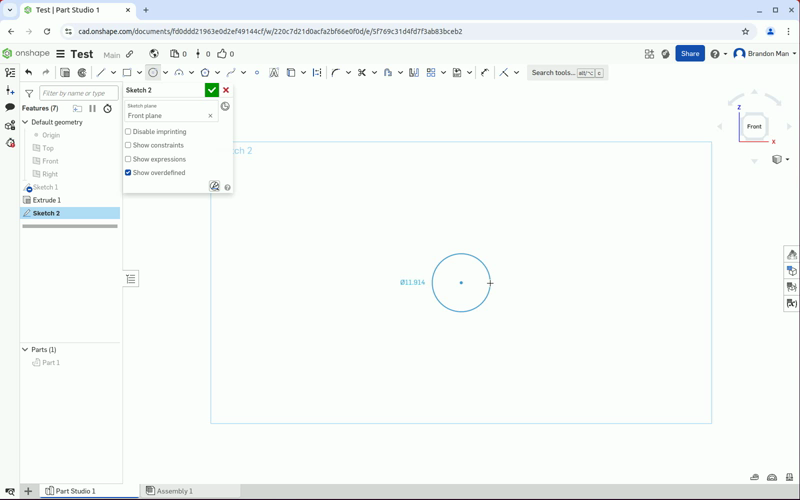
key(esc)
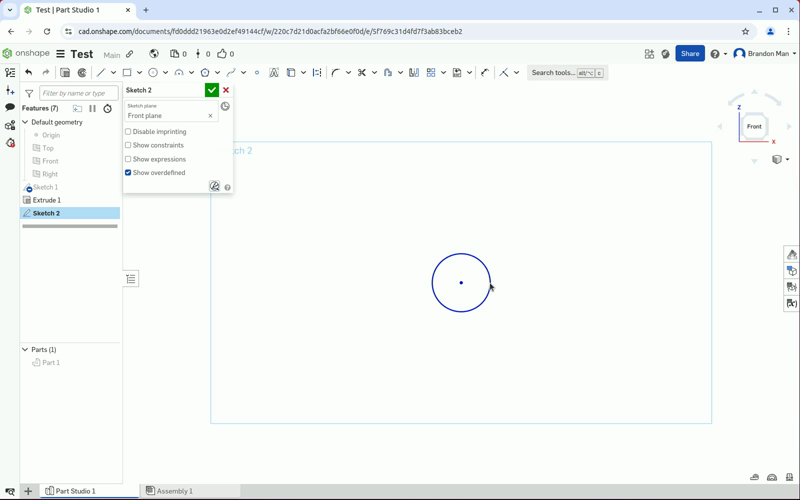
key(c)
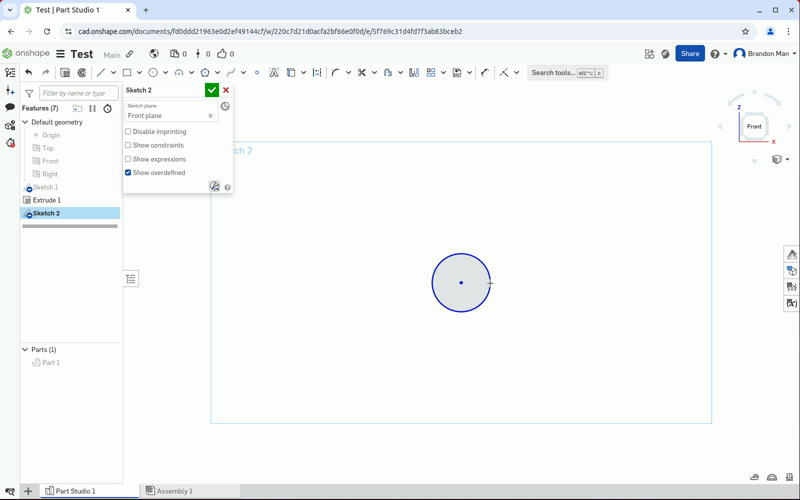
key_down(shift)
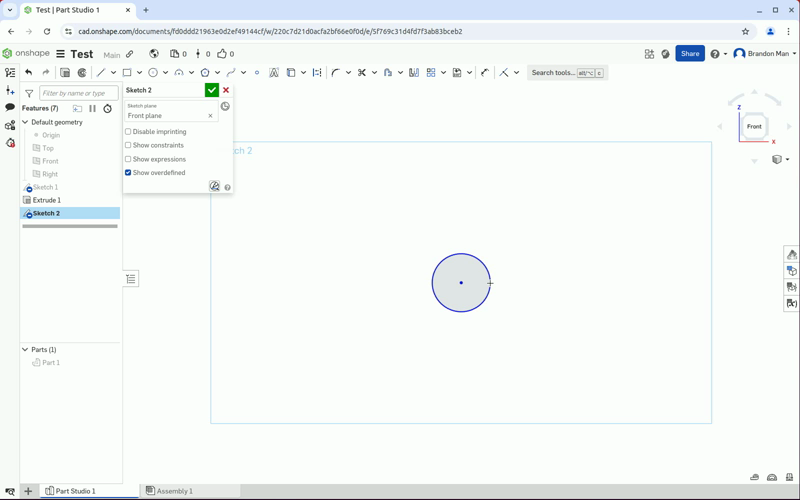
mouse_move(461, 282)
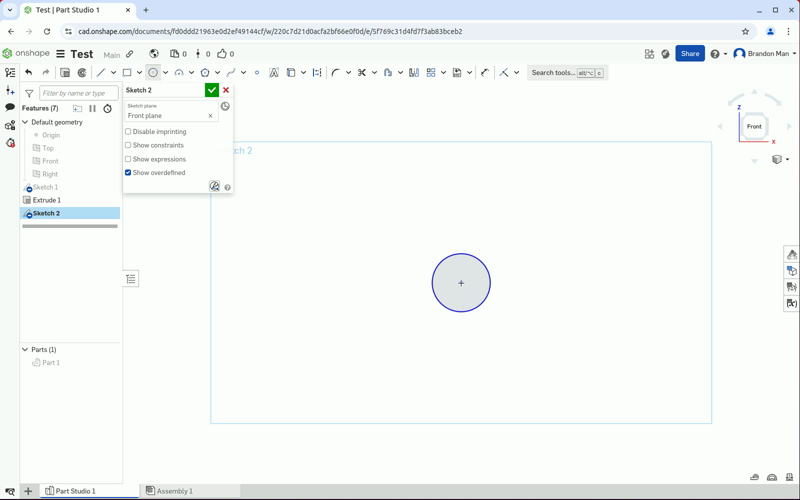
click(461, 282)
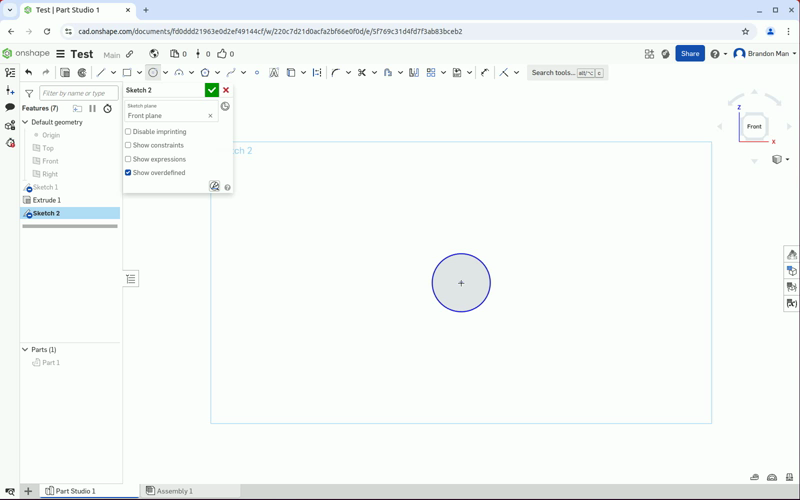
key_up(shift)
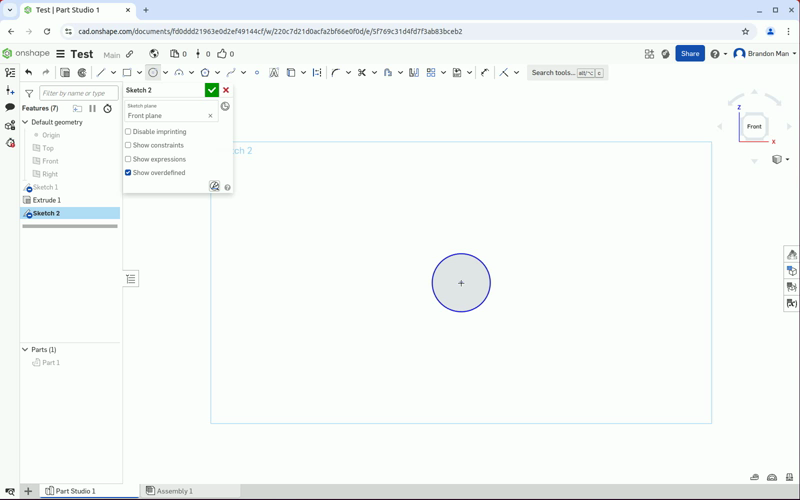
mouse_move(478, 282)
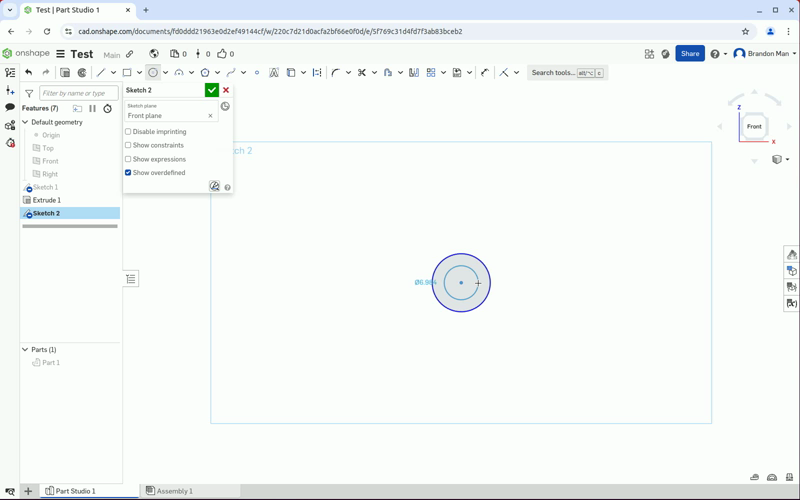
click(478, 282)
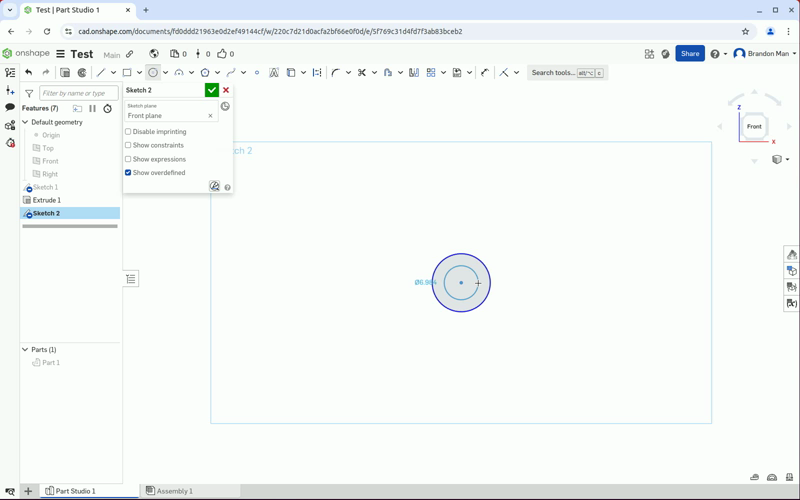
key(esc)
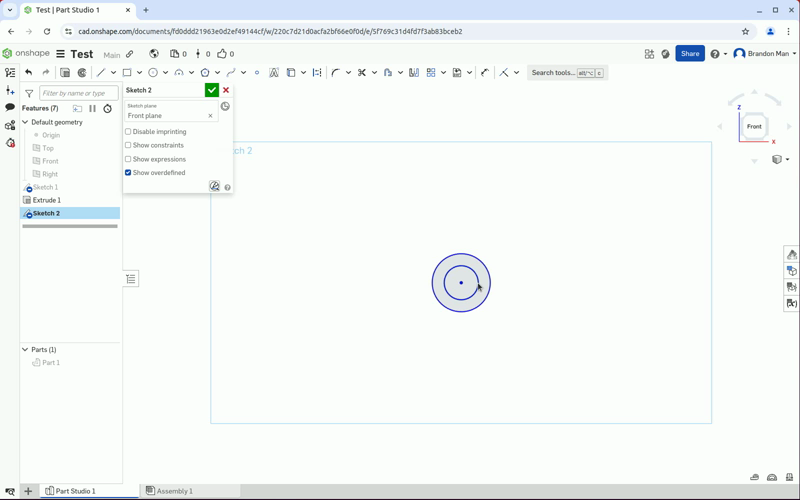
mouse_move(454, 307)
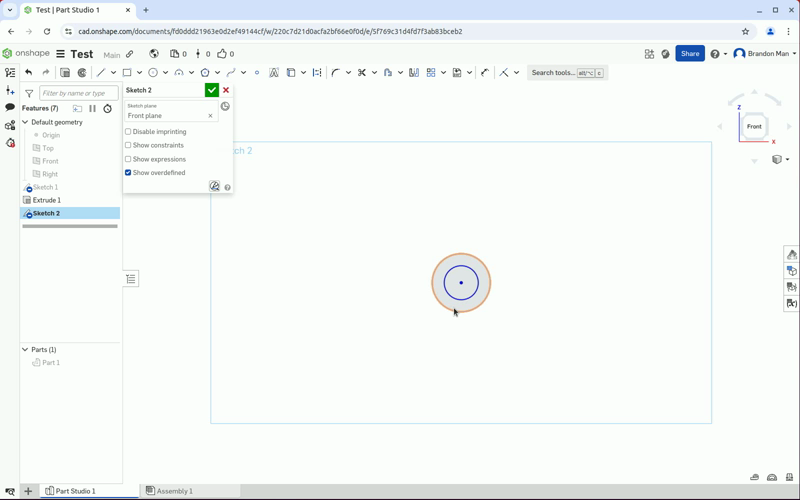
scroll(6)
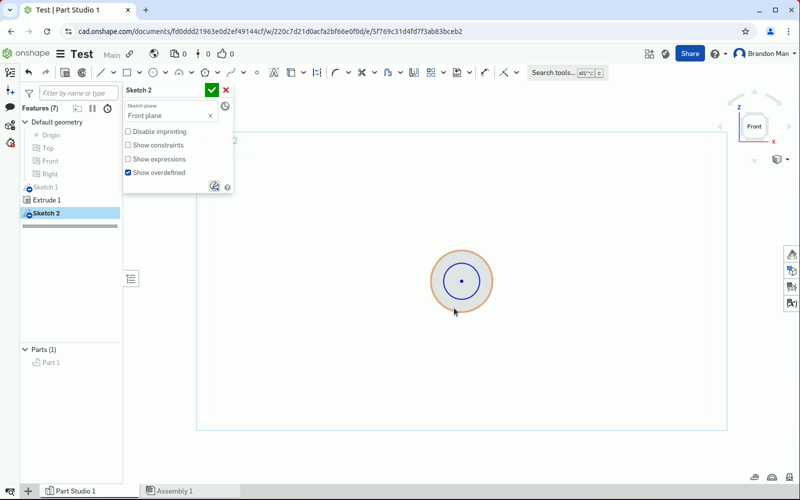
scroll(6)
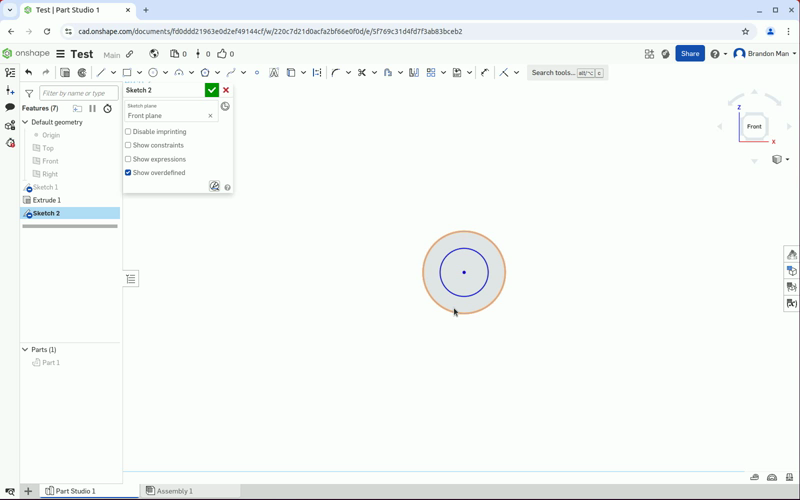
scroll(6)
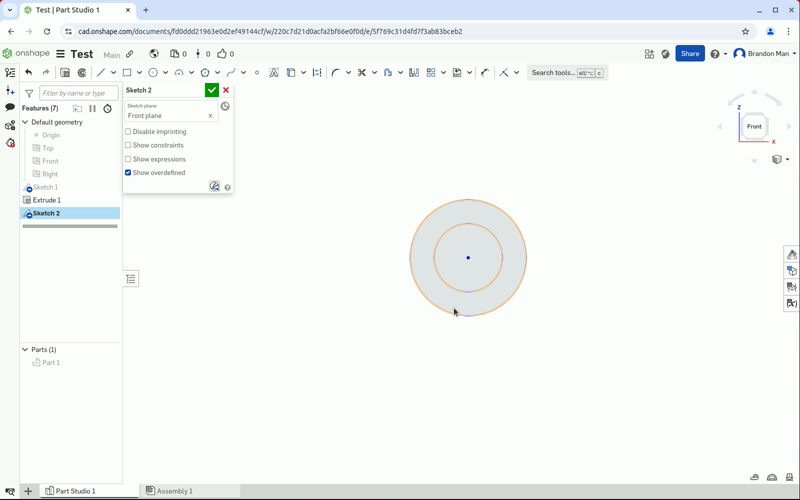
scroll(6)
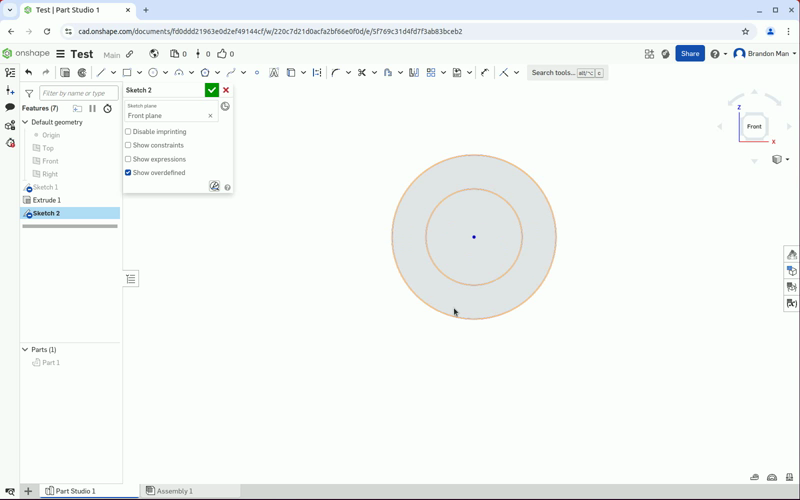
scroll(6)
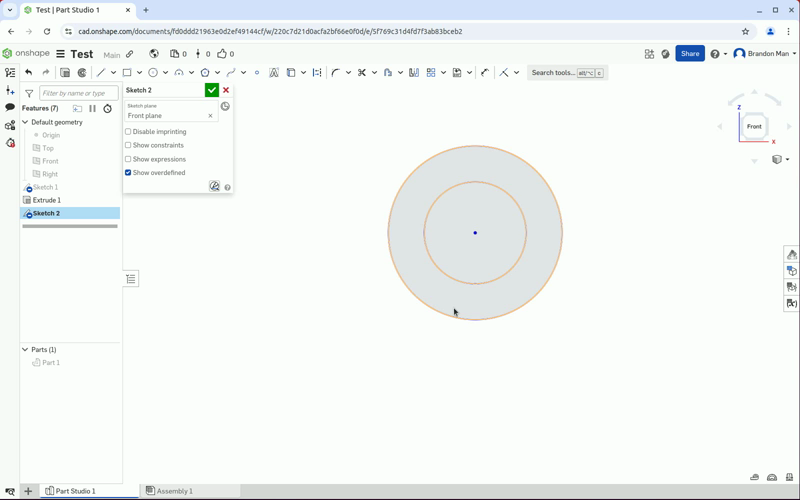
scroll(6)
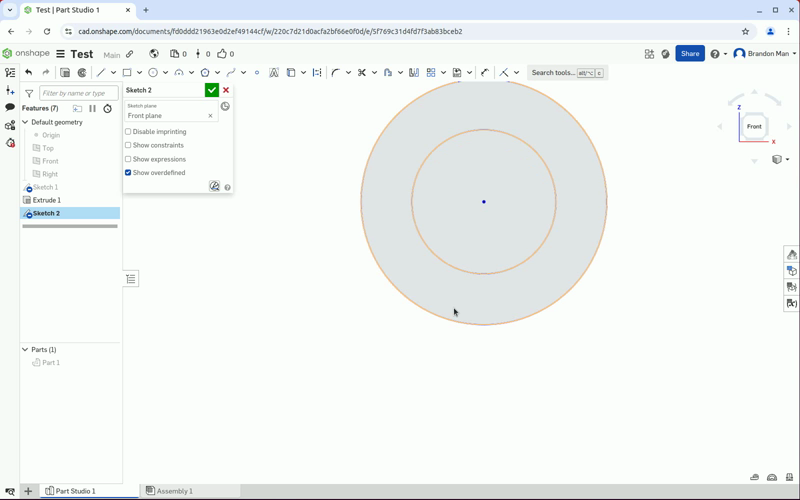
scroll(6)
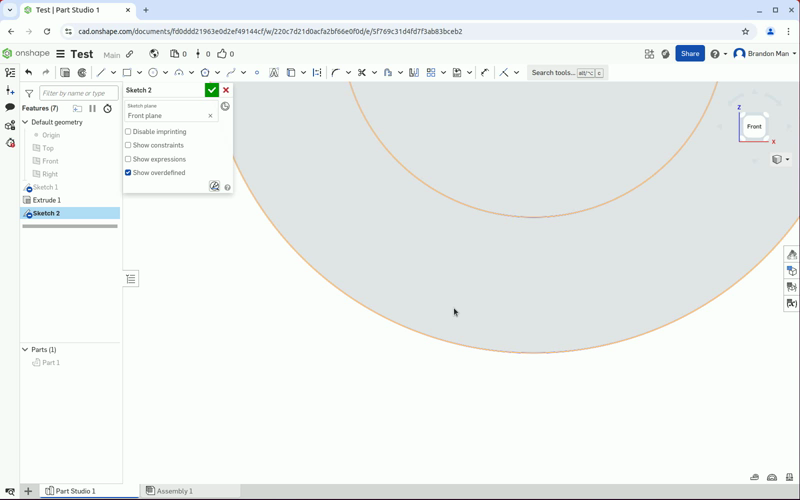
click(454, 307)
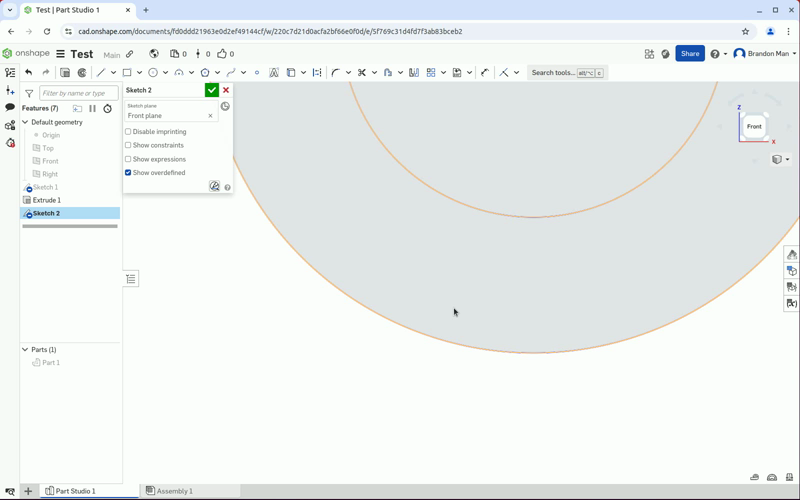
scroll(-6)
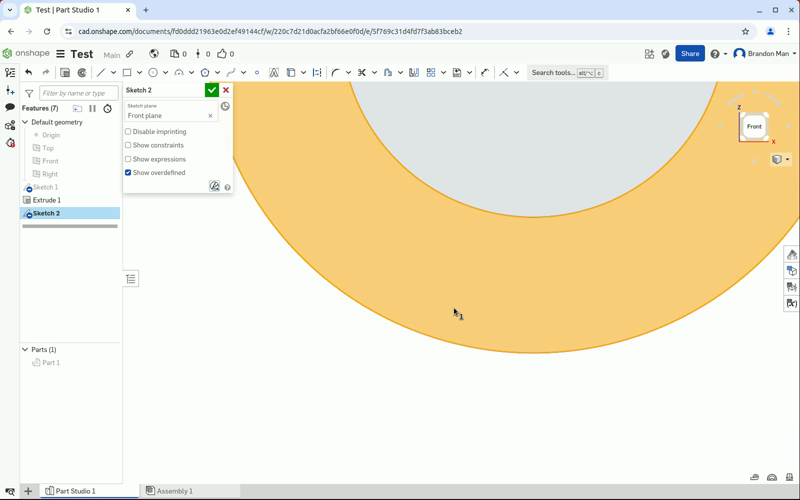
scroll(-6)
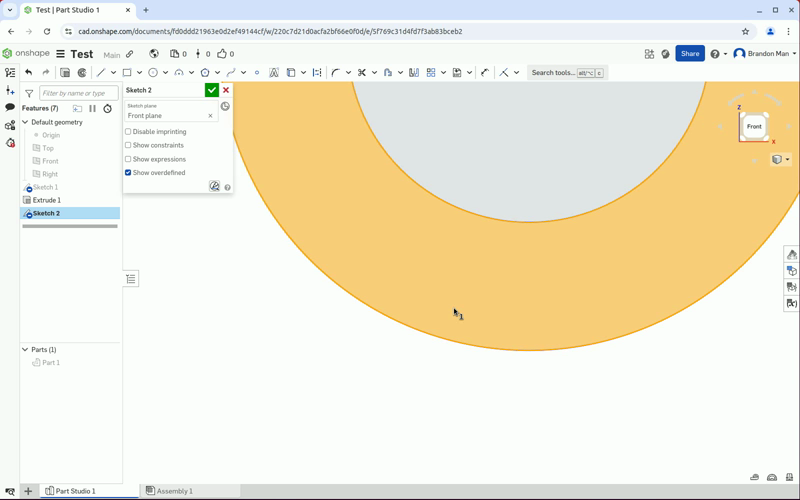
scroll(-6)
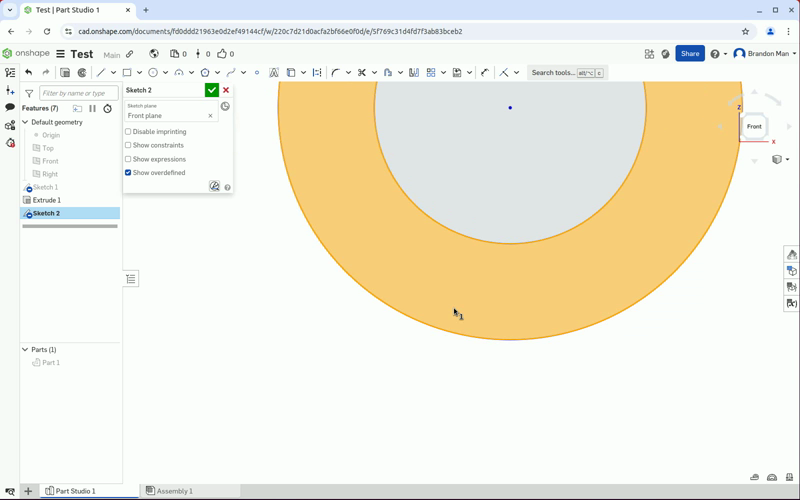
scroll(-6)
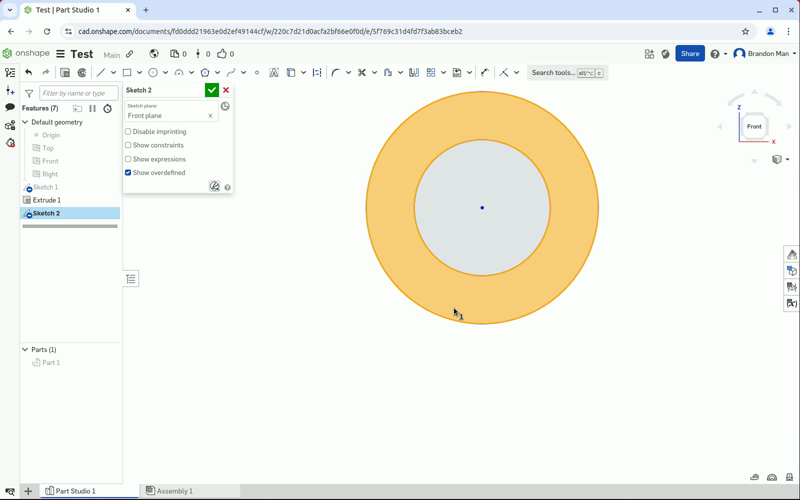
scroll(-6)
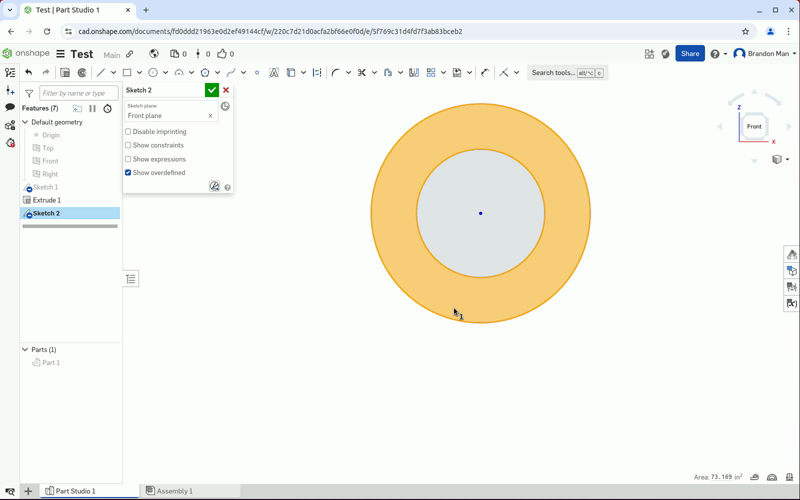
scroll(-6)
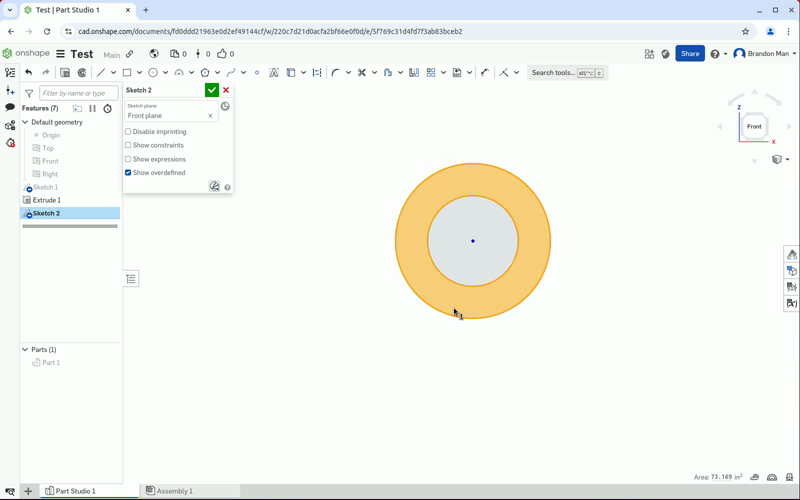
scroll(-6)
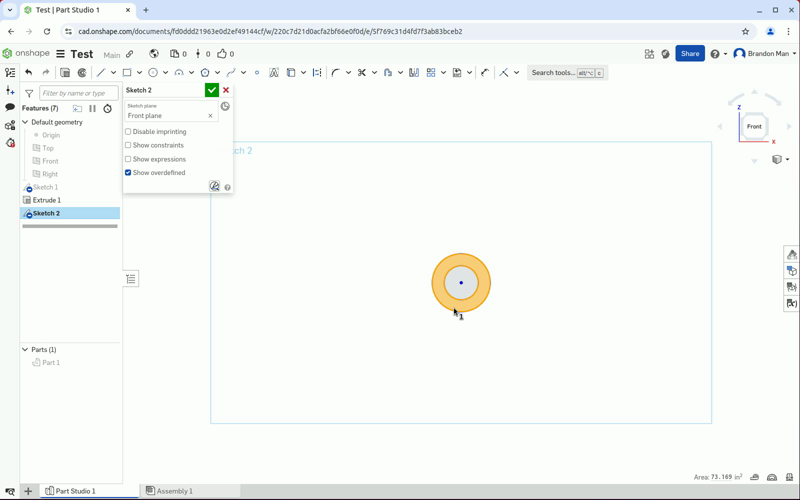
mouse_move(73, 352)
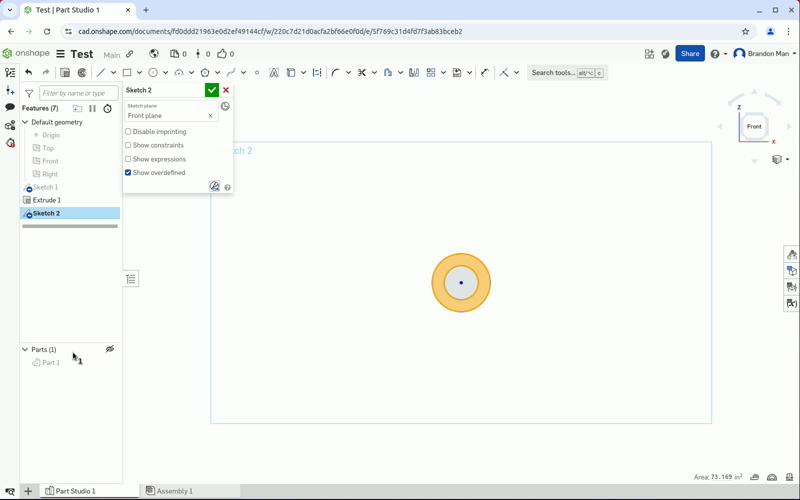
key(shift+y)
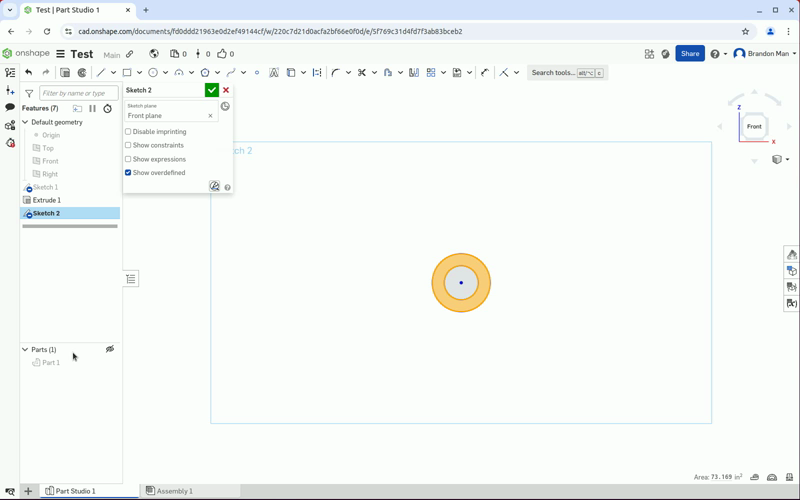
key(shift+e)
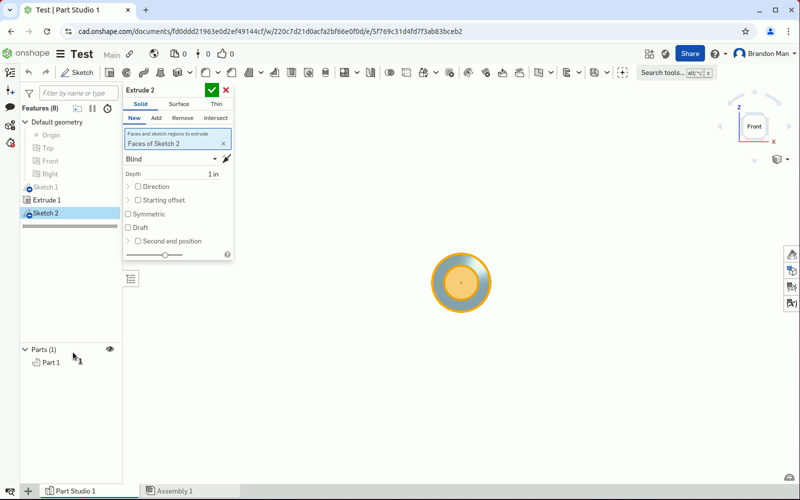
mouse_move(143, 106)
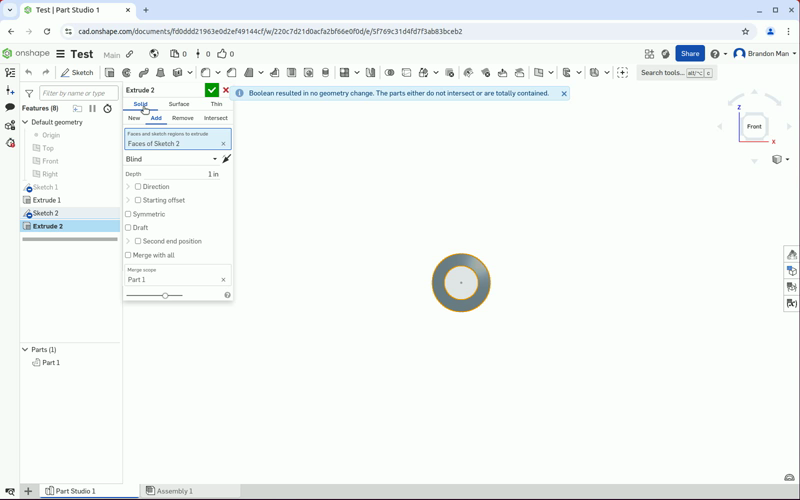
click(143, 106)
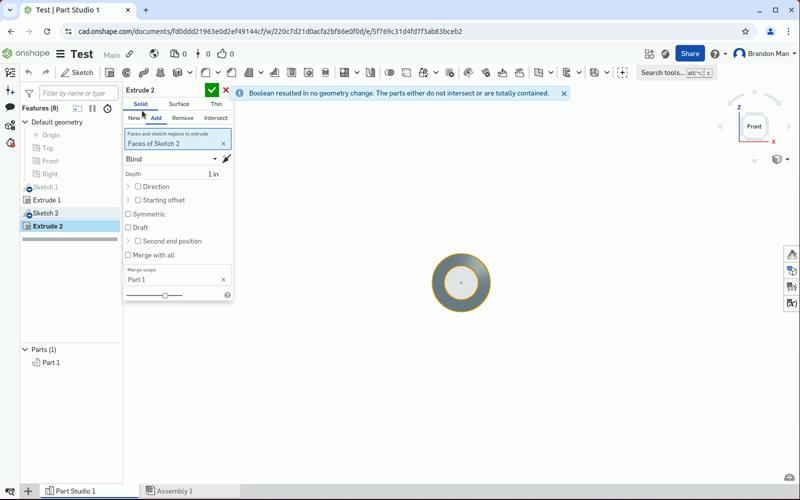
mouse_move(137, 120)
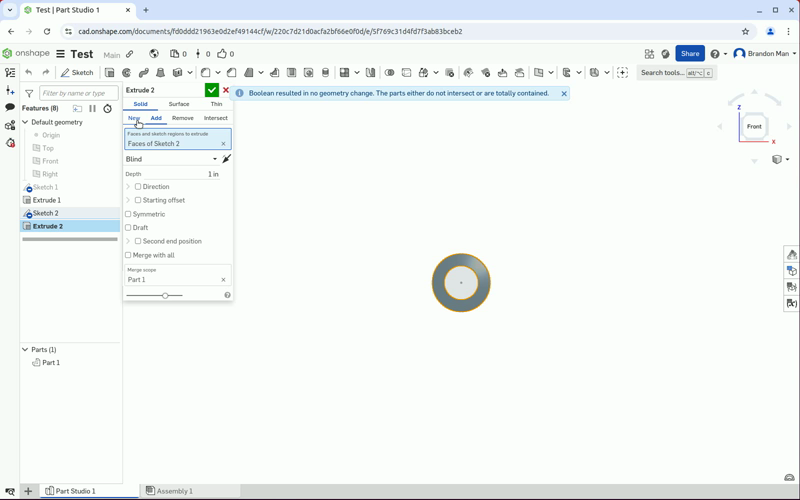
click(137, 120)
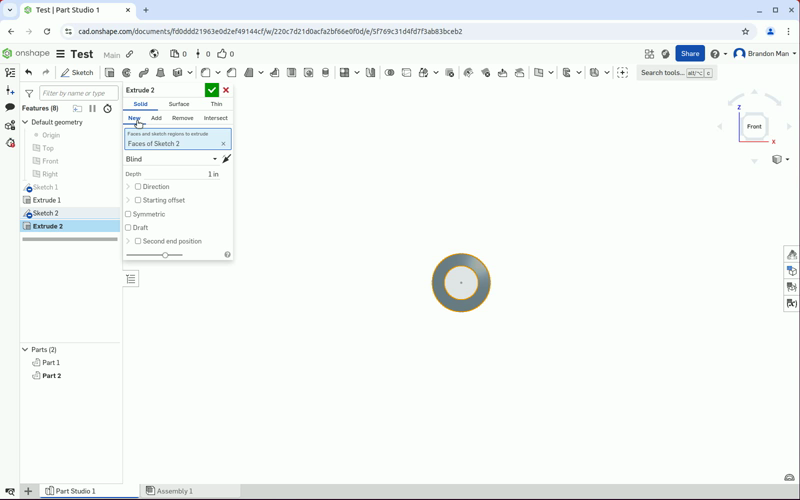
key(tab, 4)
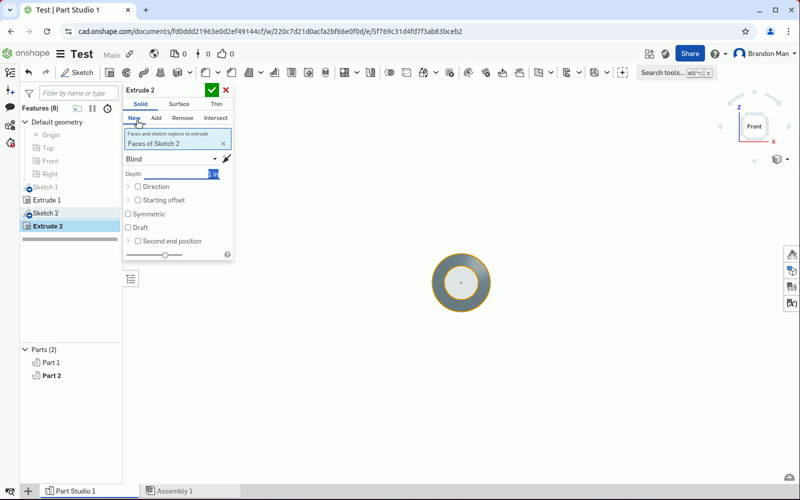
text(23.108)
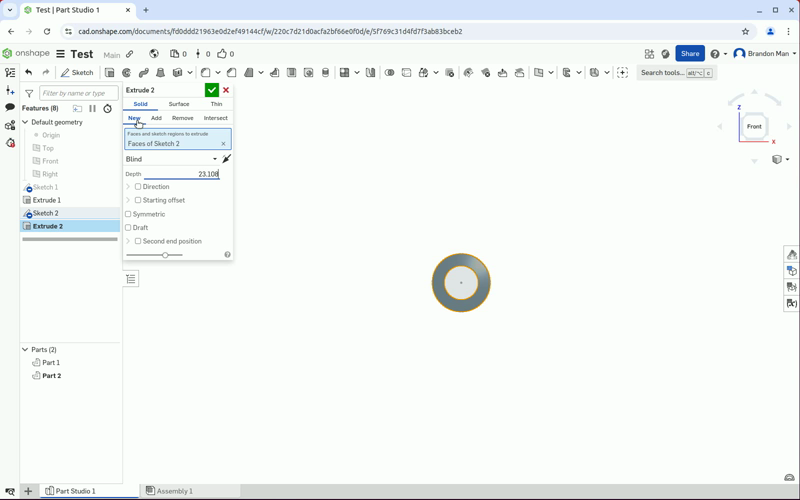
key(enter)
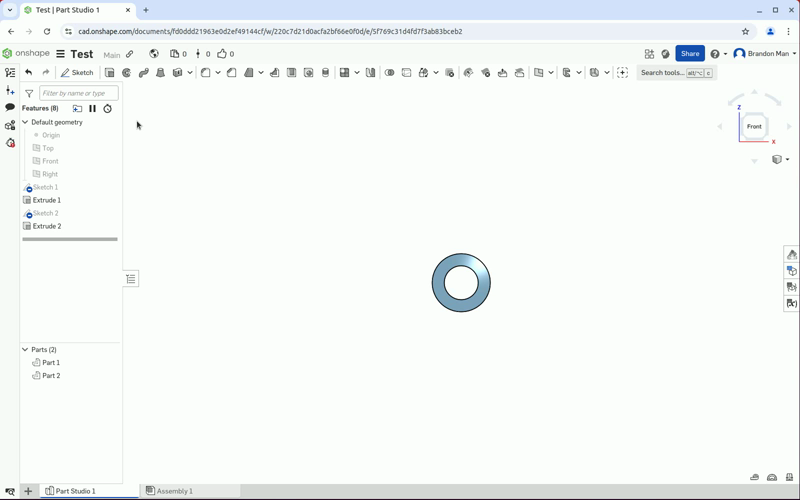
key(shift+h)
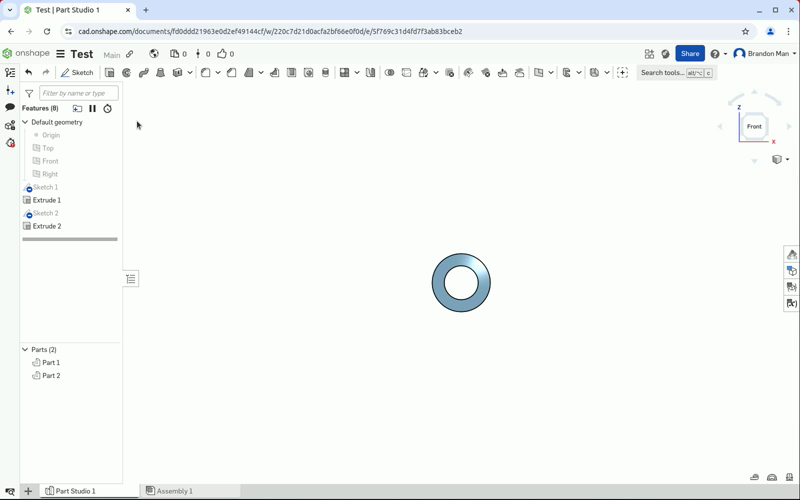
key(shift+h)
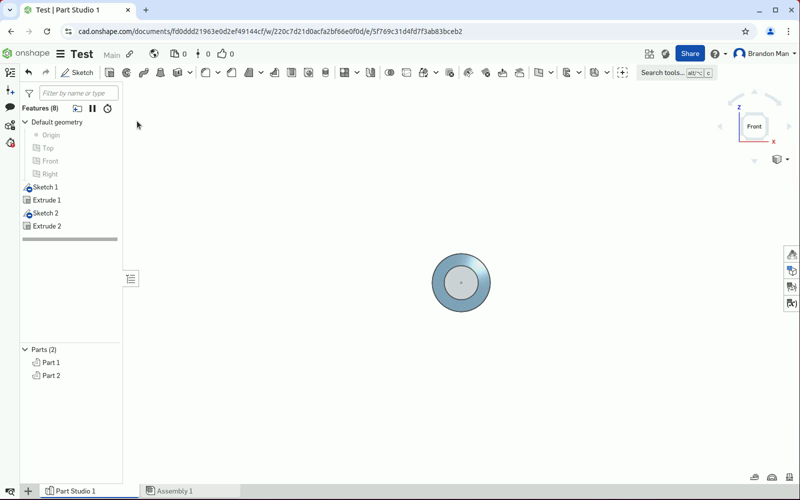
key(shift+7)
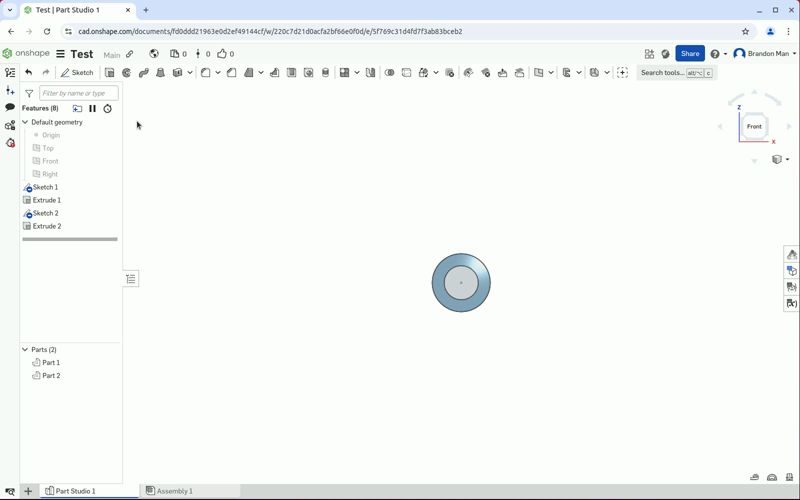
key(left, 2)
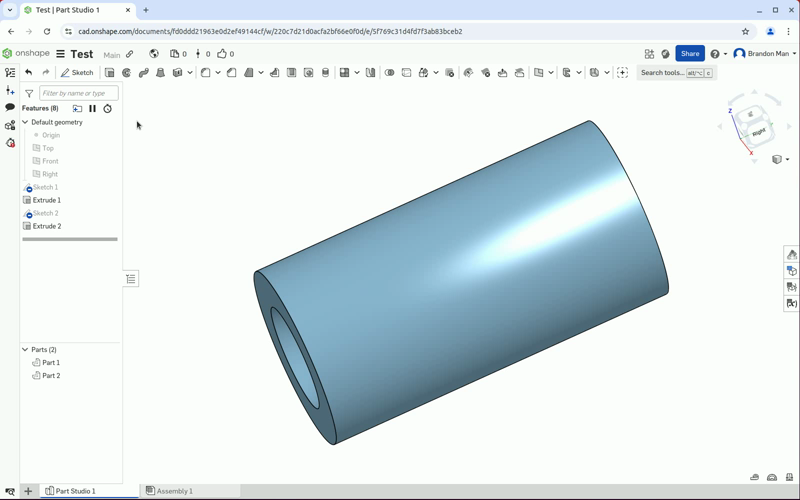
key(down, 2)
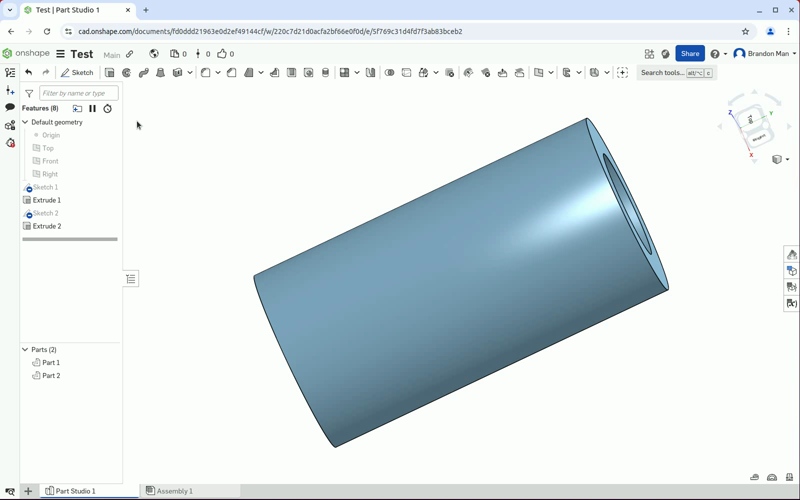
key(up, 2)
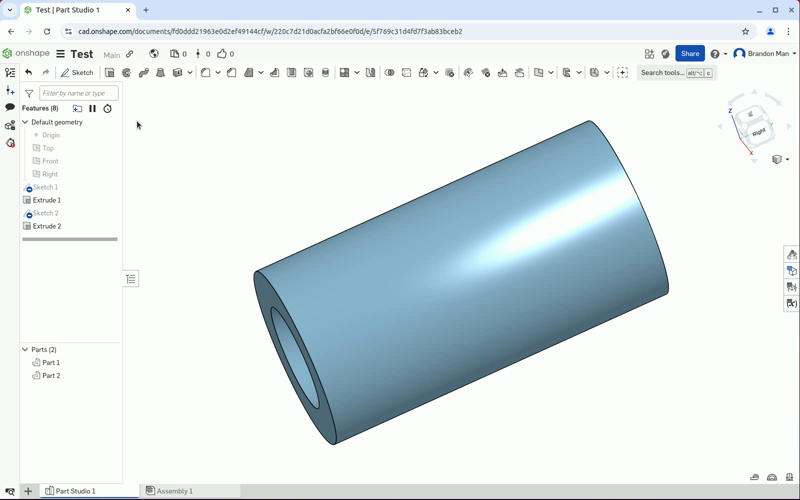
key(right, 2)
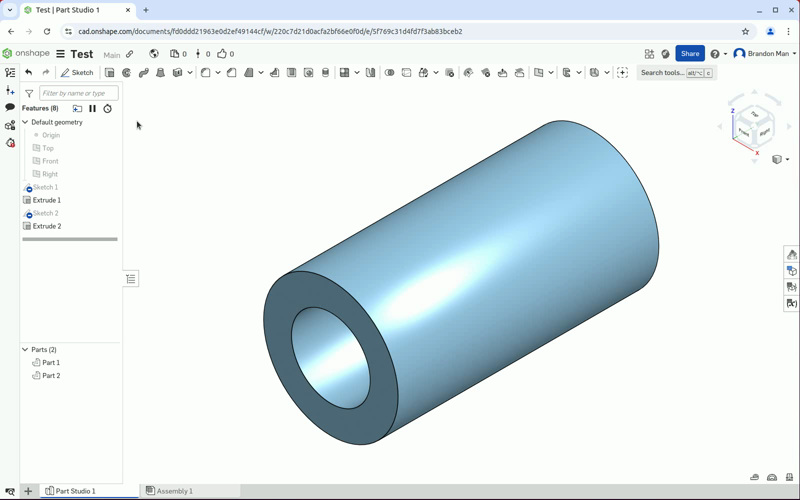
mouse_move(73, 189)
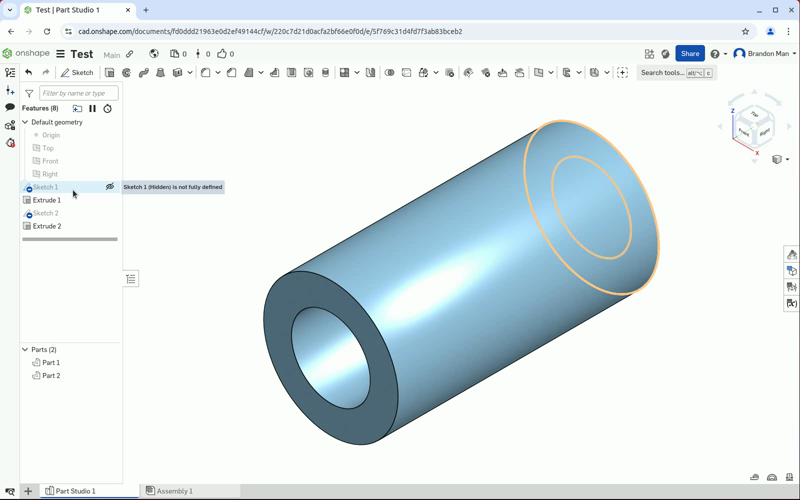
click(73, 189)